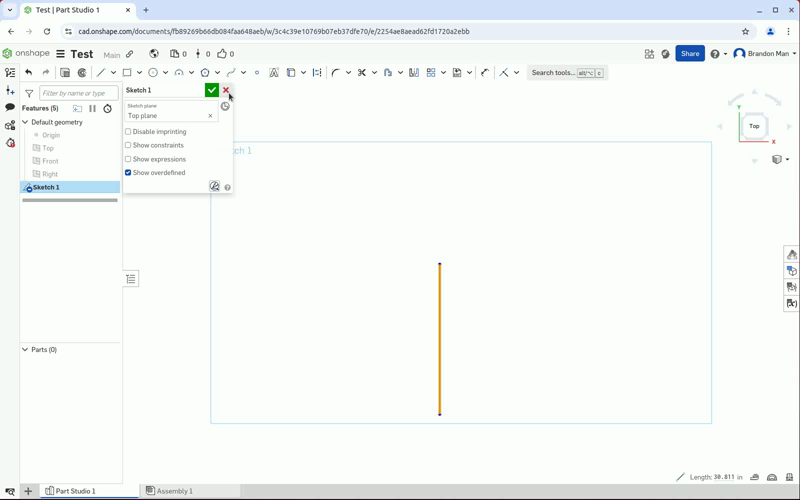
key(shift+h)
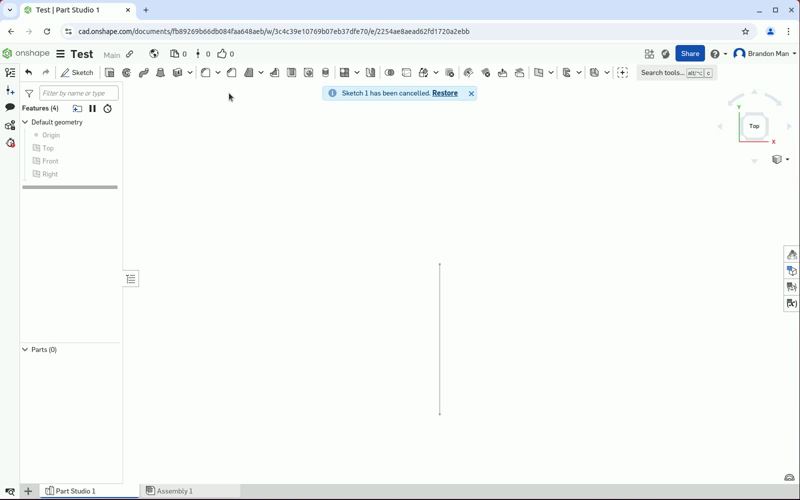
mouse_move(73, 352)
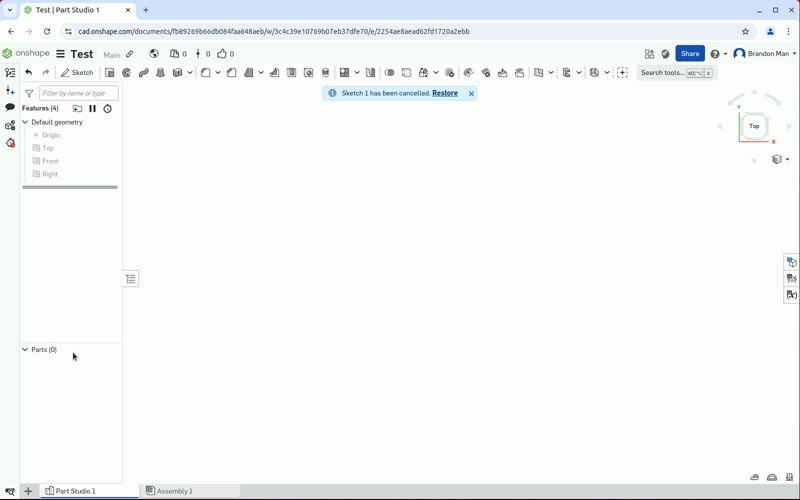
key(y)
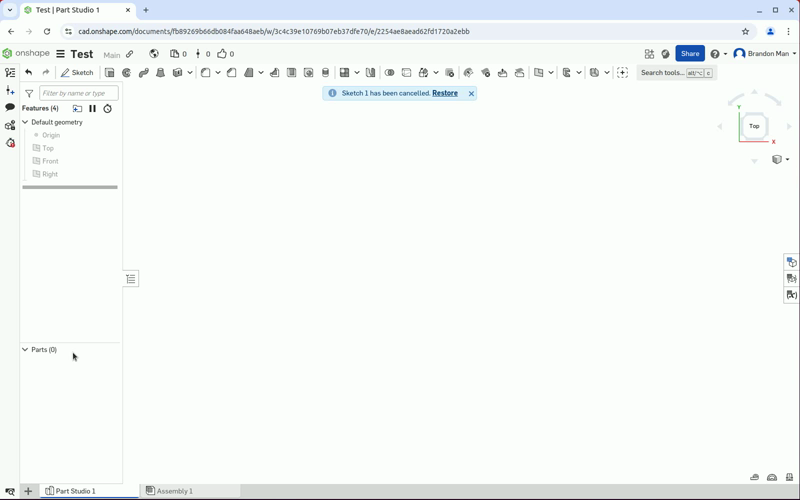
key(shift+p)
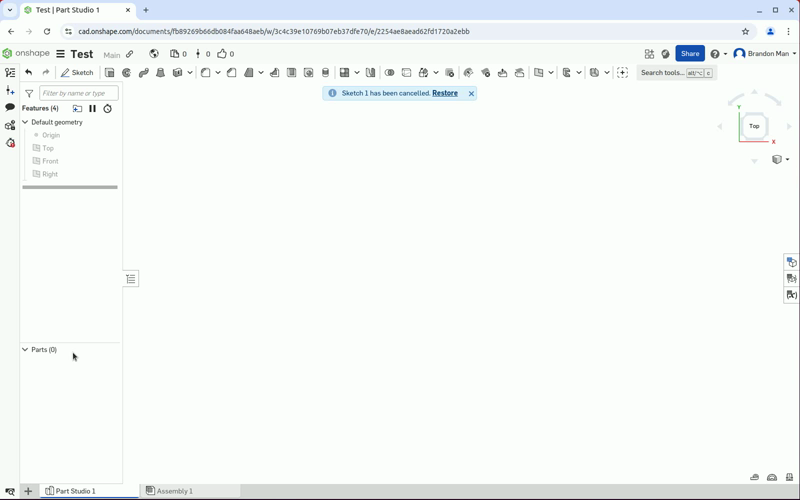
key(space)
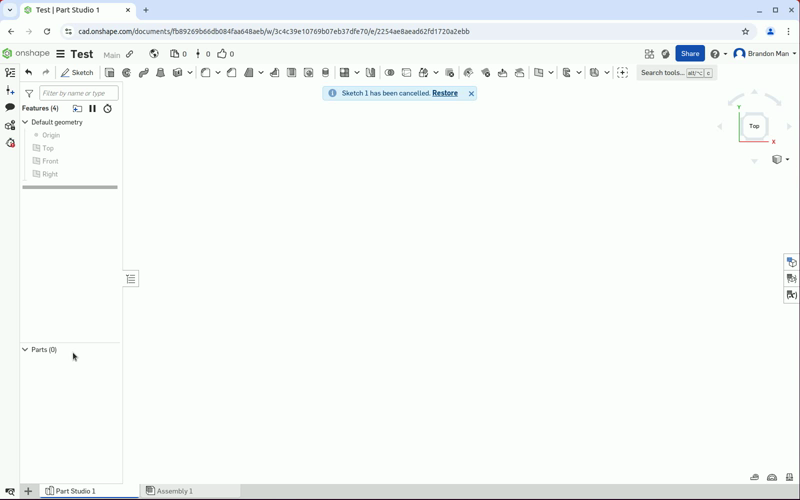
key_down(shift)
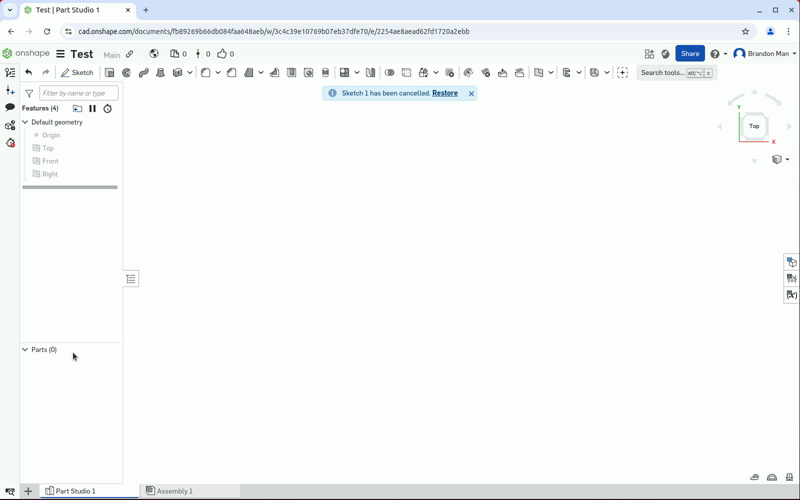
key(up)
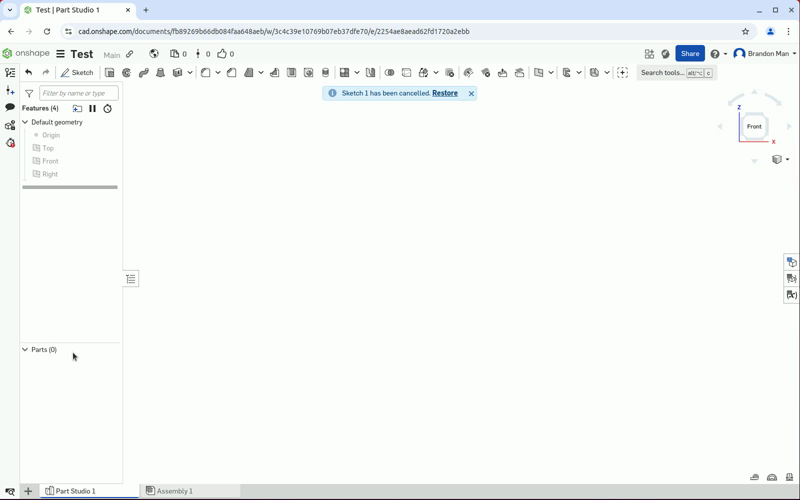
key_up(shift)
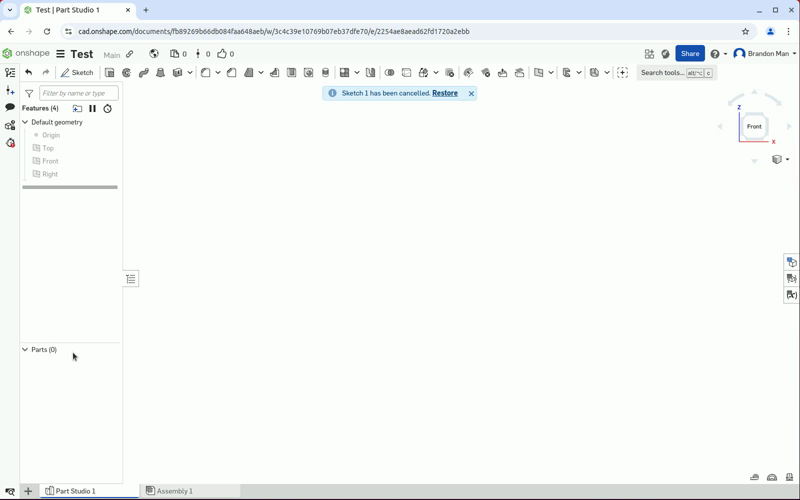
mouse_move(73, 352)
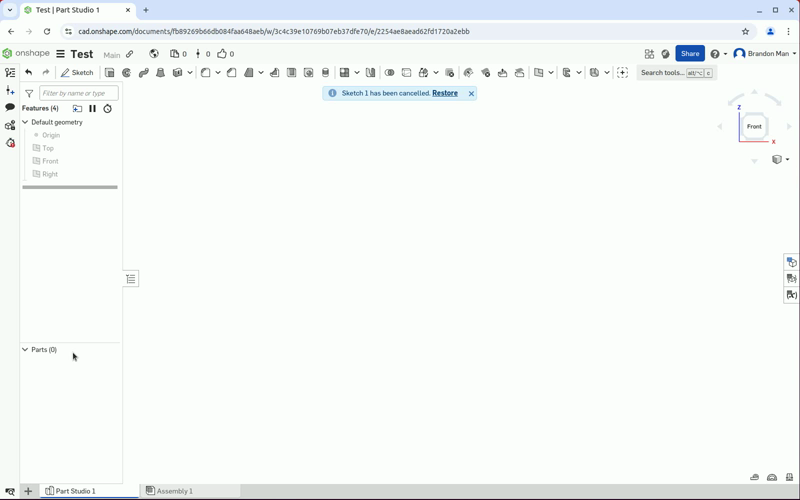
key(shift+y)
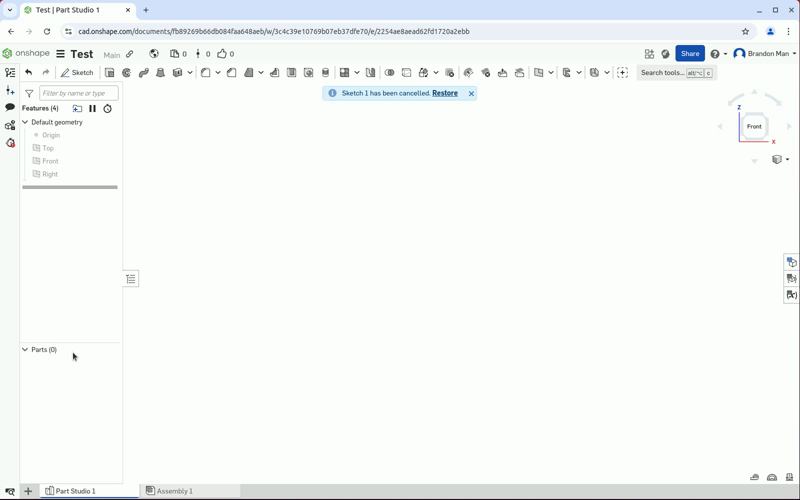
key(shift+s)
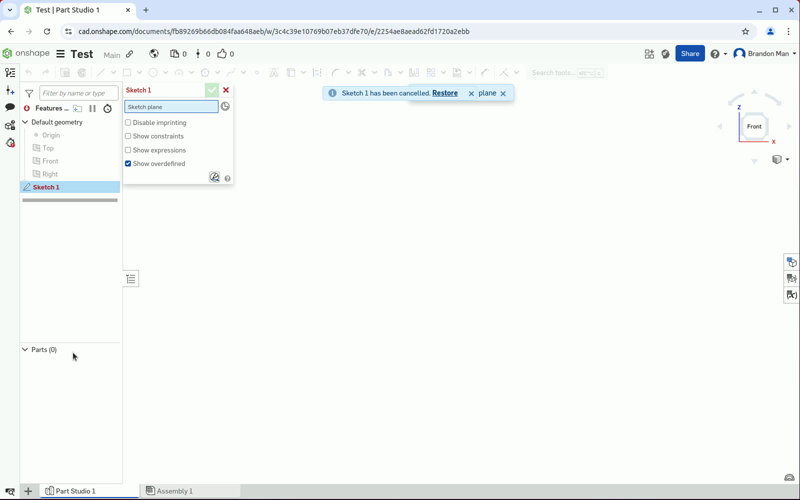
mouse_move(73, 163)
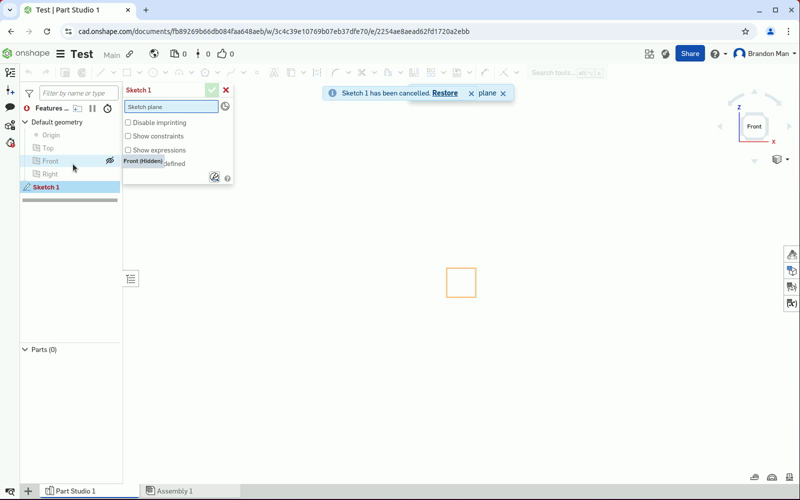
click(73, 163)
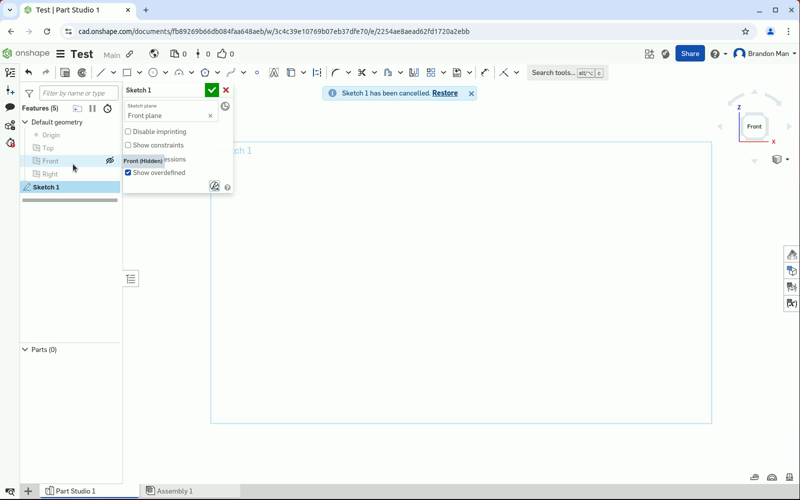
mouse_move(73, 352)
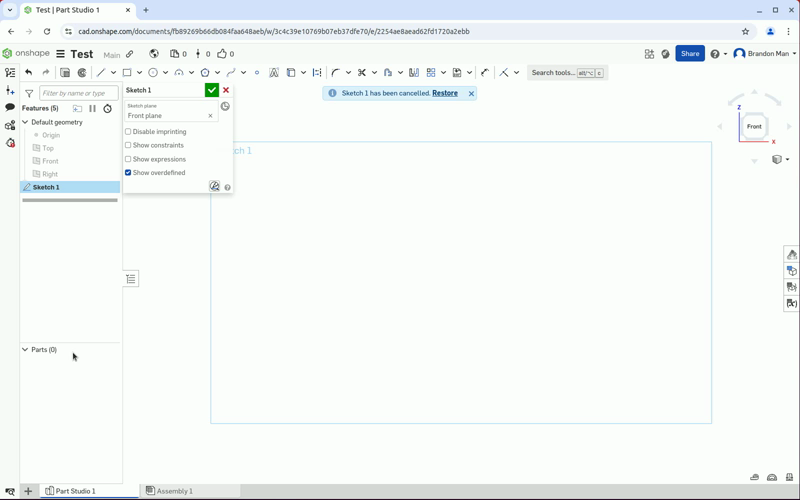
key(y)
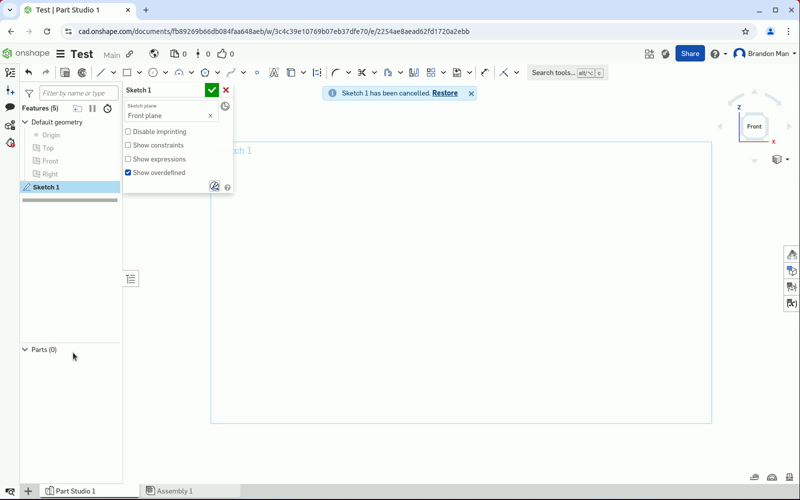
key(c)
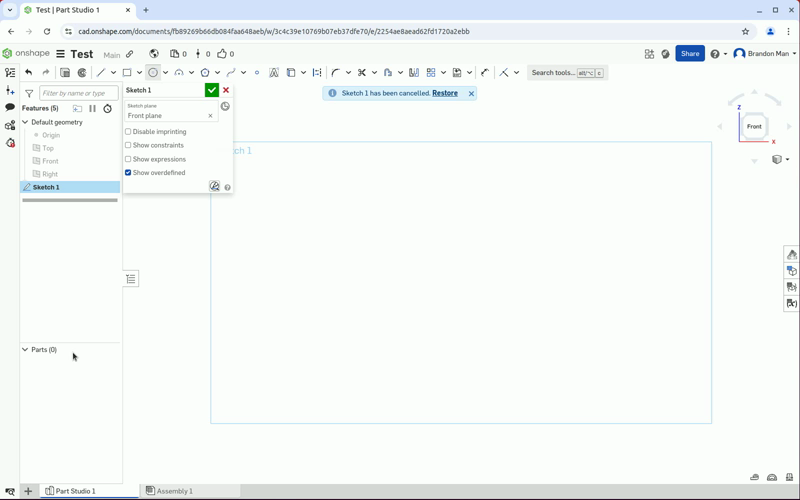
key_down(shift)
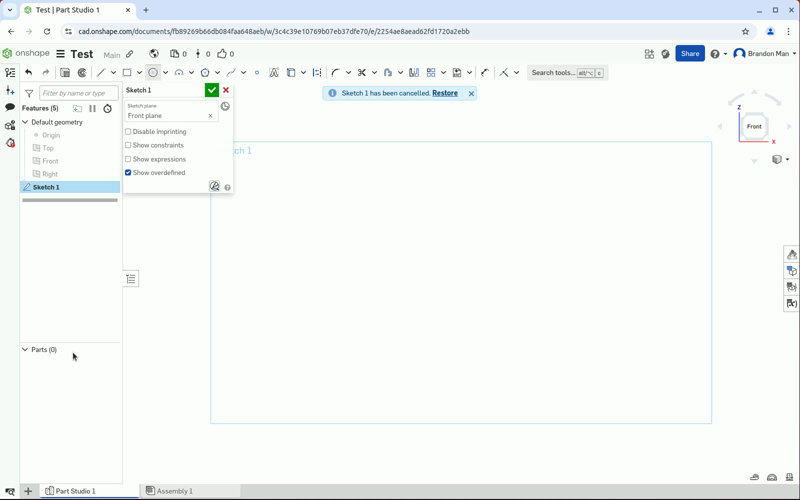
mouse_move(460, 282)
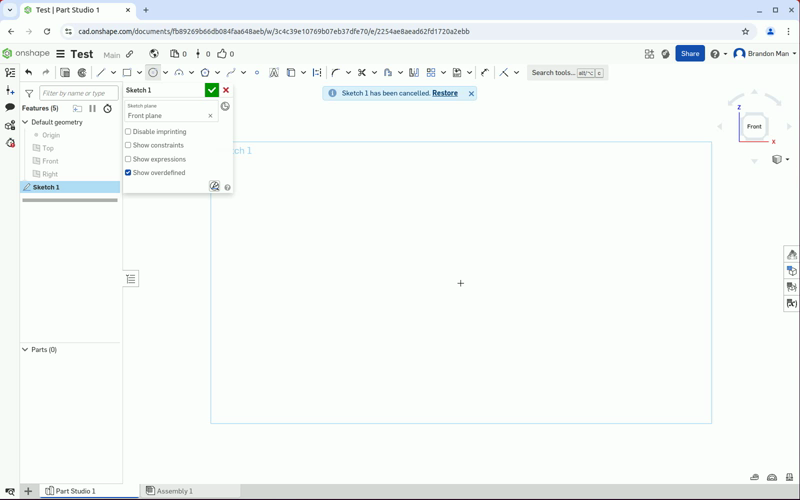
click(460, 282)
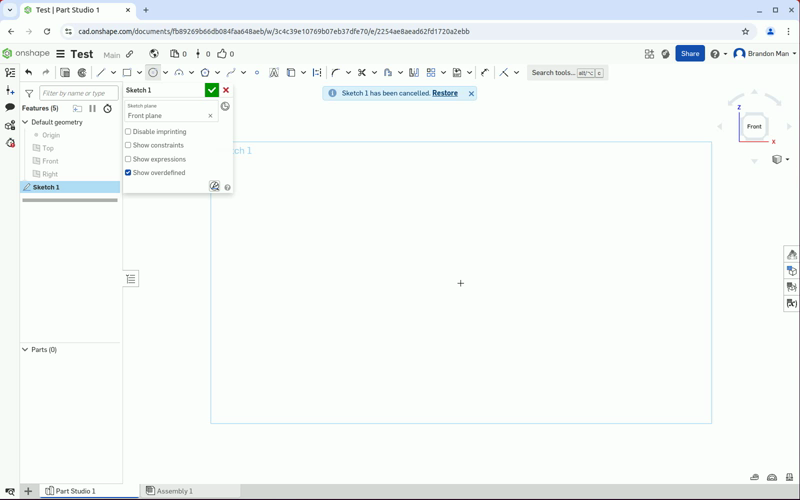
key_up(shift)
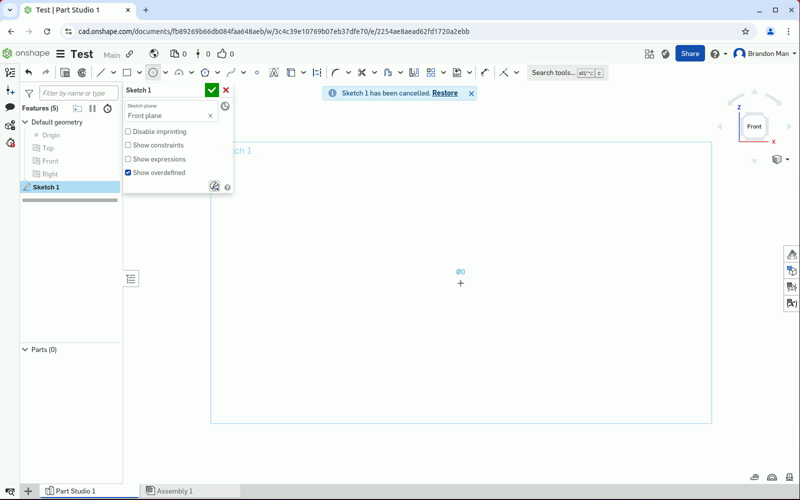
mouse_move(505, 282)
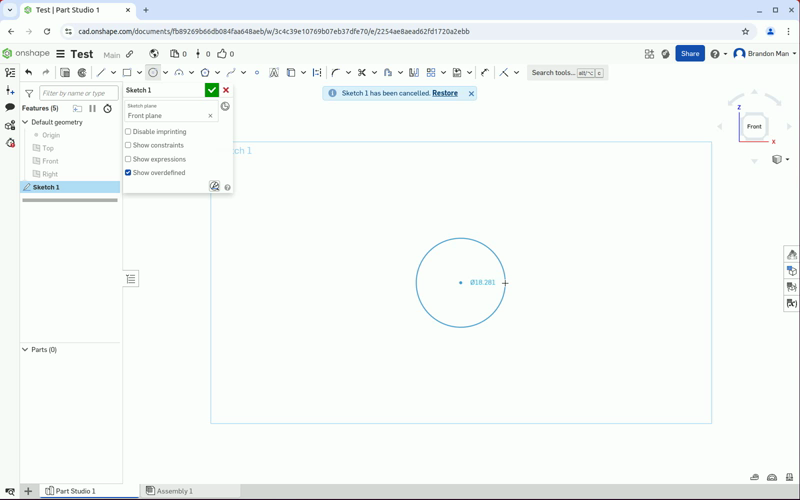
click(505, 282)
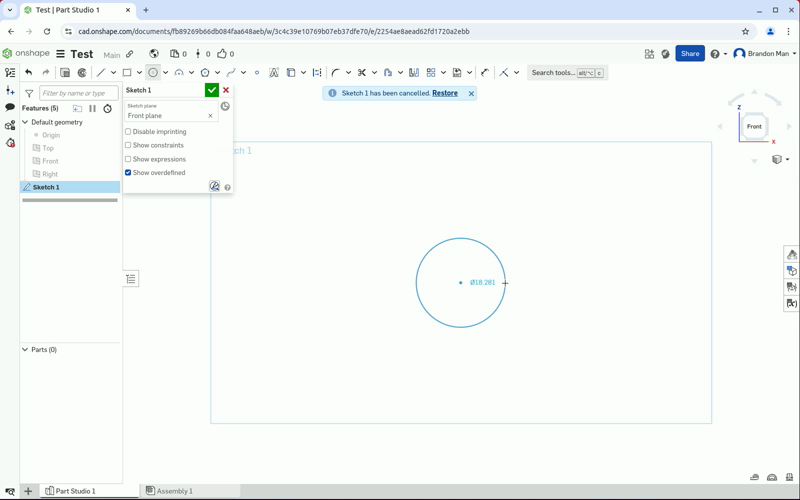
key(esc)
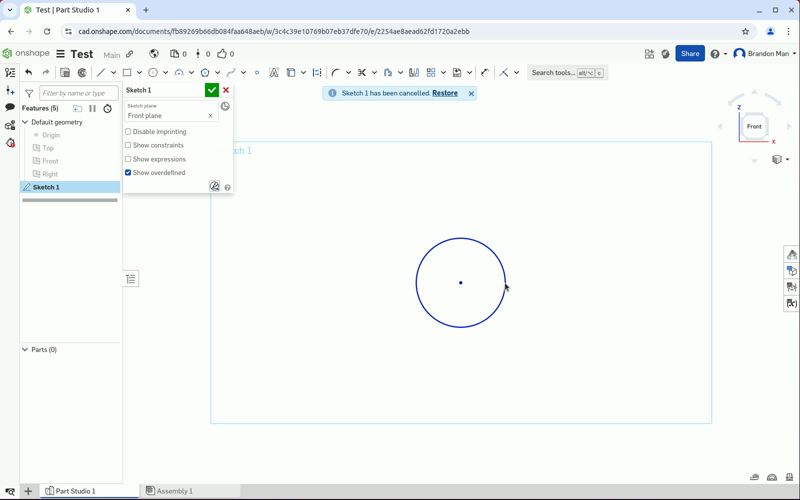
key(c)
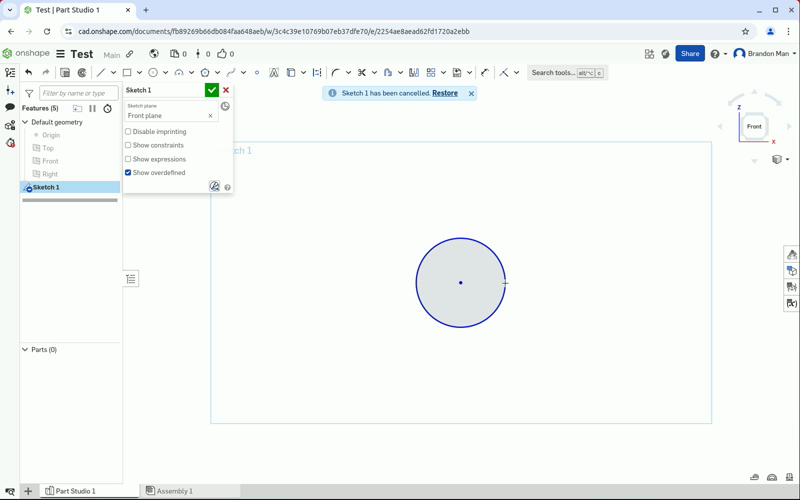
key_down(shift)
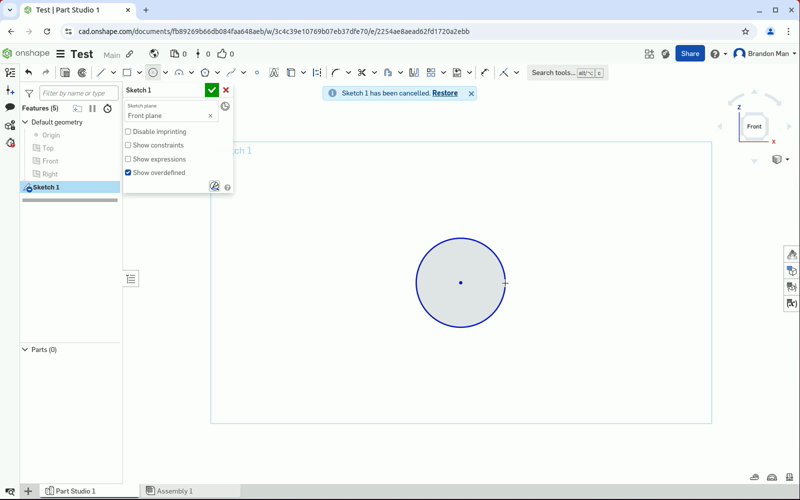
mouse_move(460, 282)
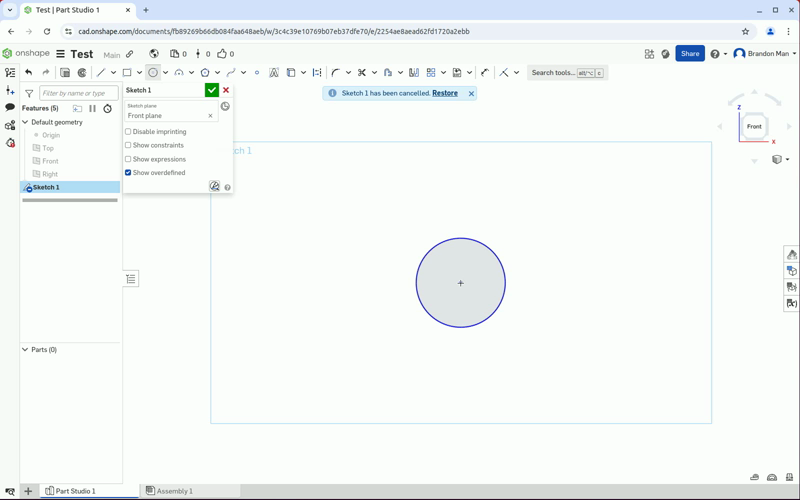
click(460, 282)
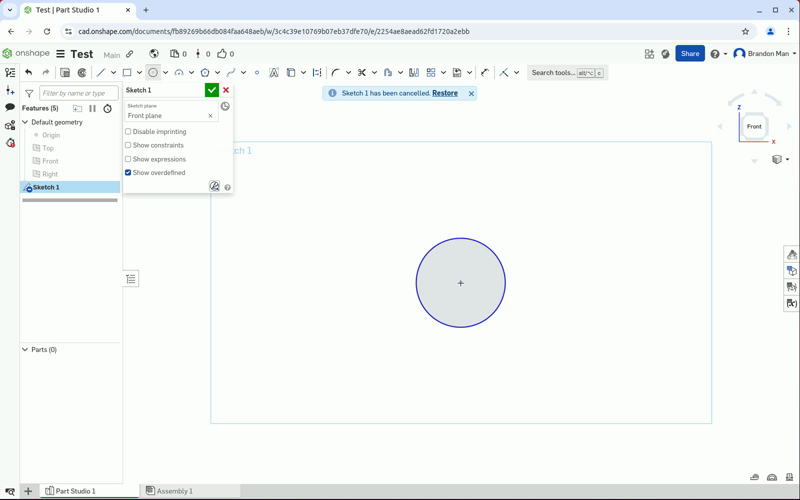
key_up(shift)
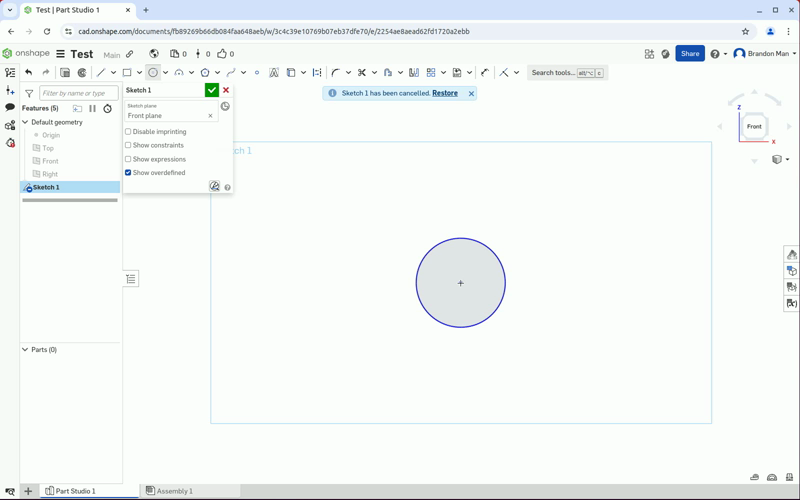
mouse_move(478, 282)
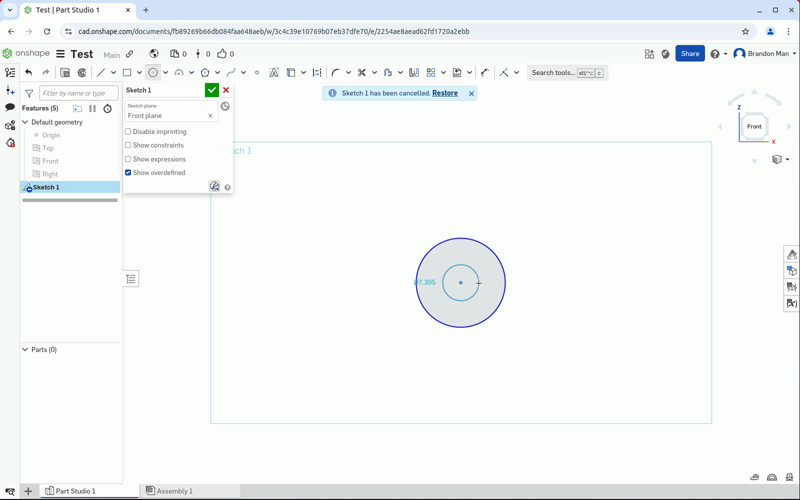
click(478, 282)
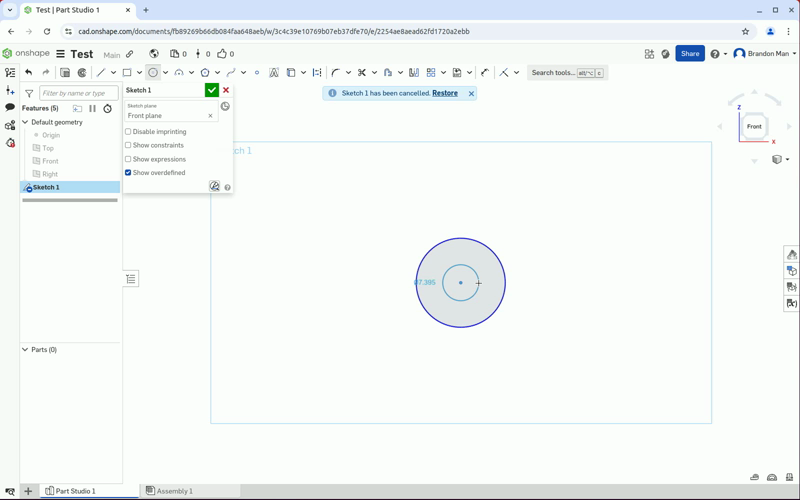
key(esc)
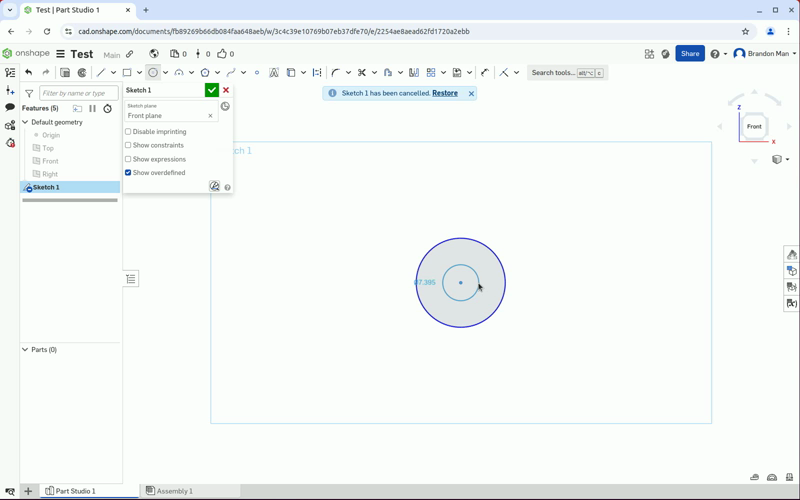
mouse_move(476, 252)
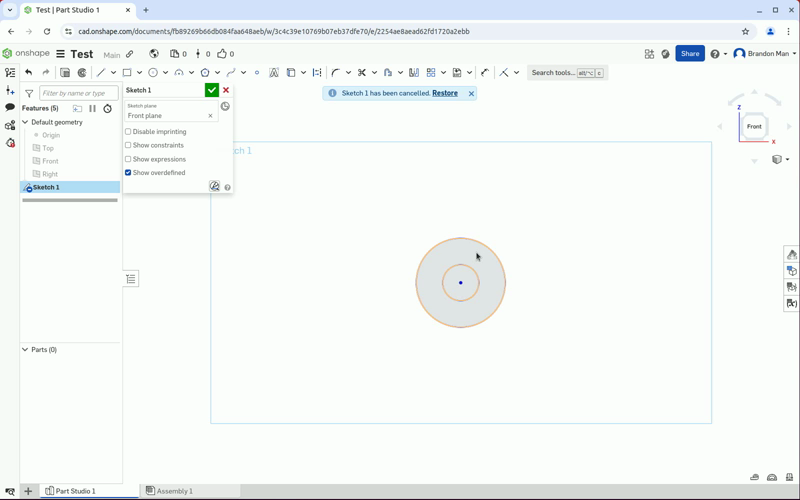
click(476, 252)
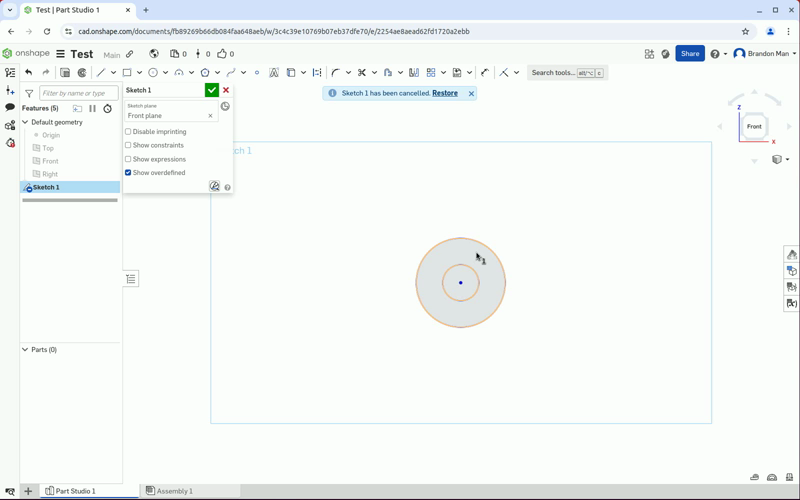
mouse_move(73, 352)
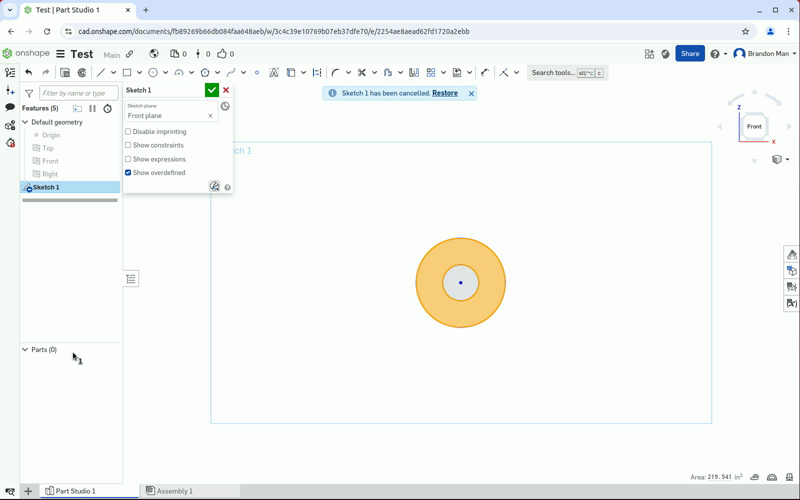
key(shift+y)
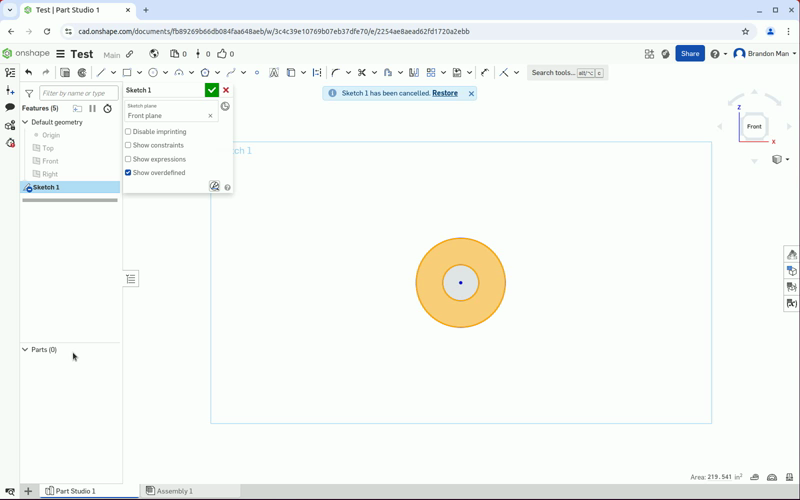
key(shift+e)
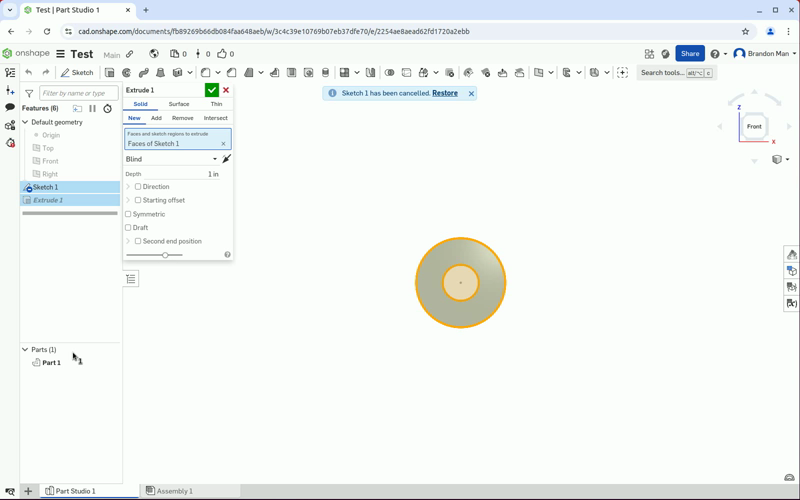
mouse_move(143, 106)
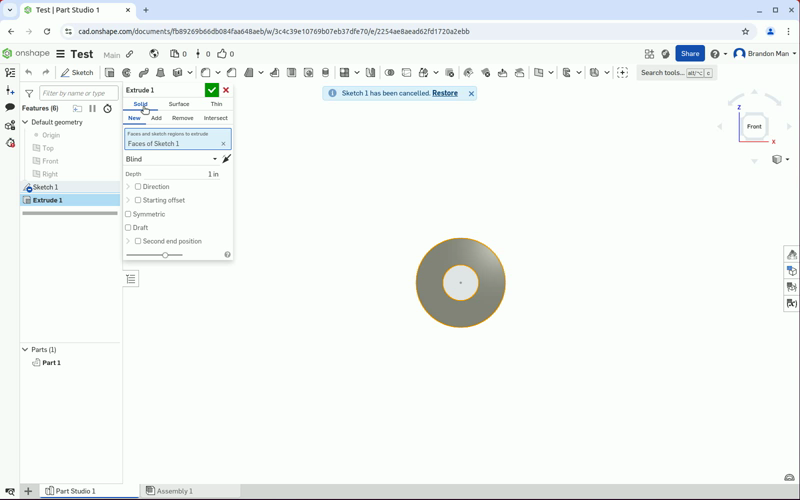
click(143, 106)
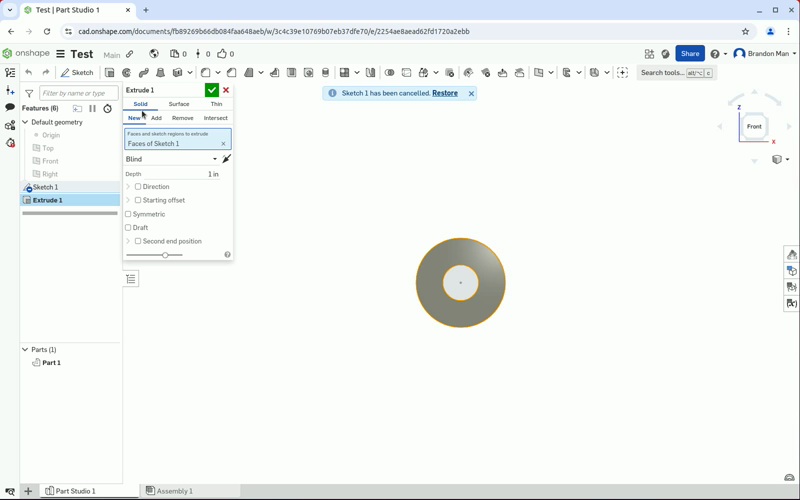
mouse_move(137, 120)
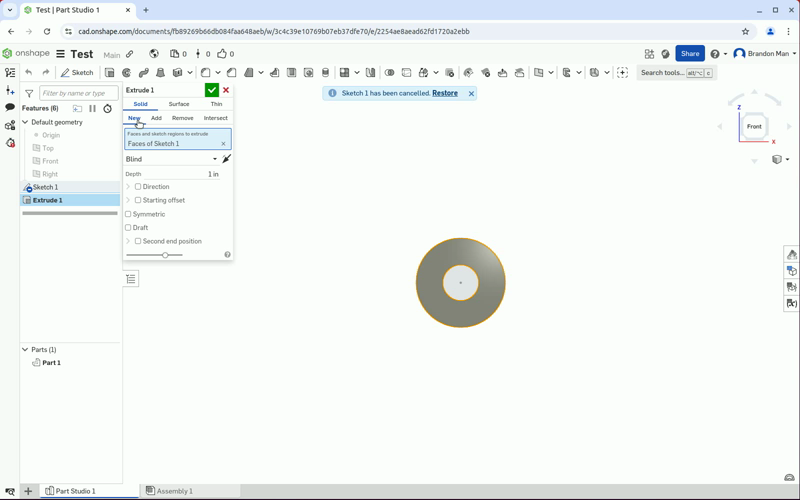
click(137, 120)
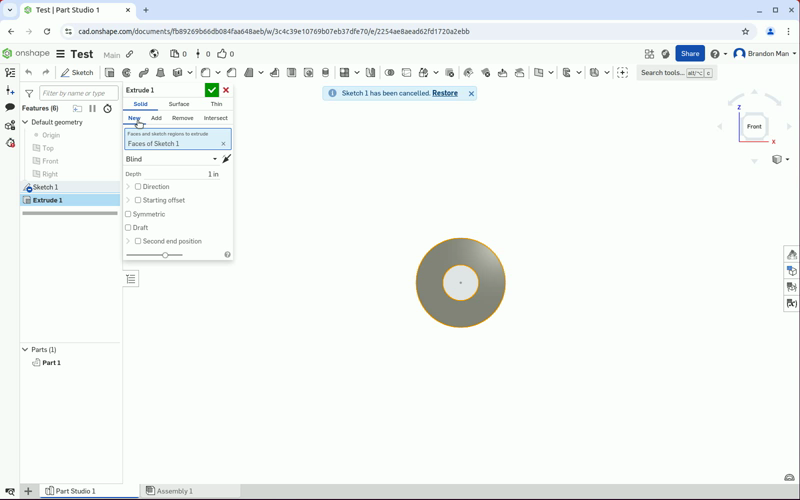
key(tab, 4)
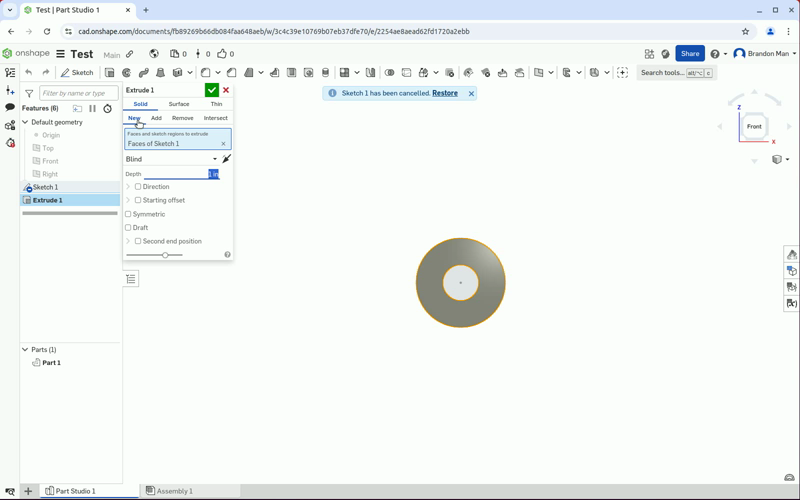
text(3.611)
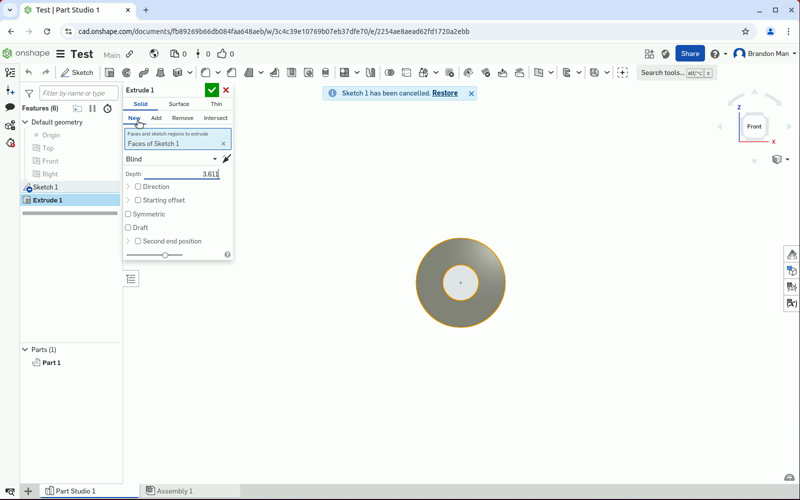
key(enter)
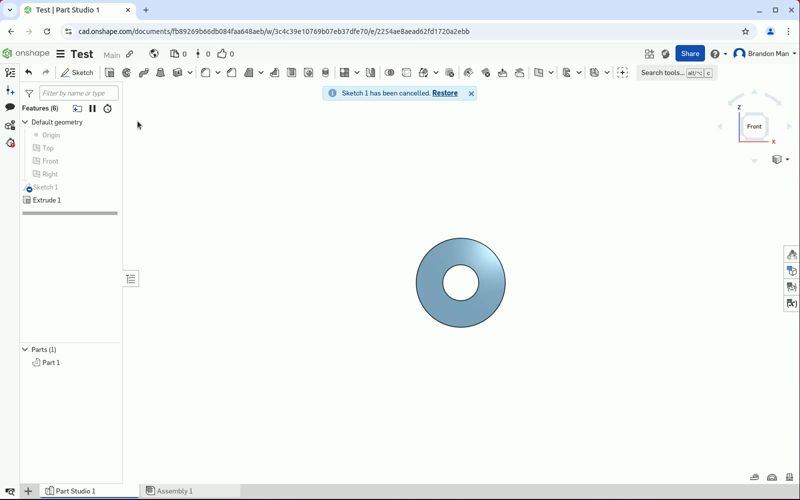
key(shift+h)
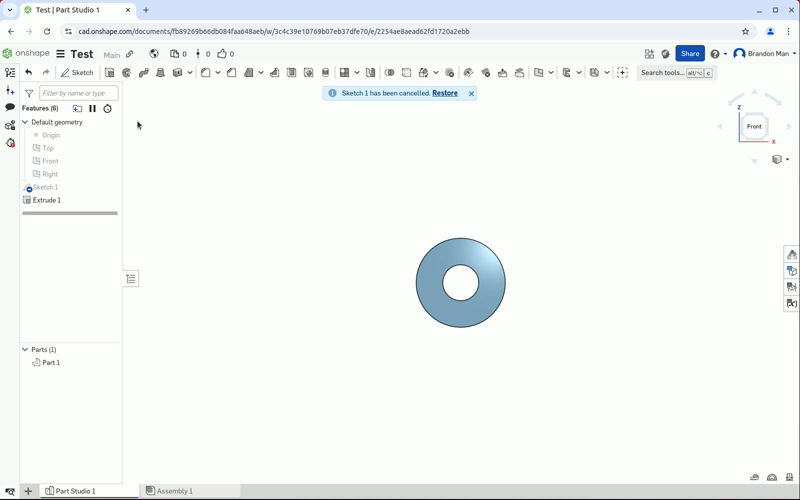
key(shift+h)
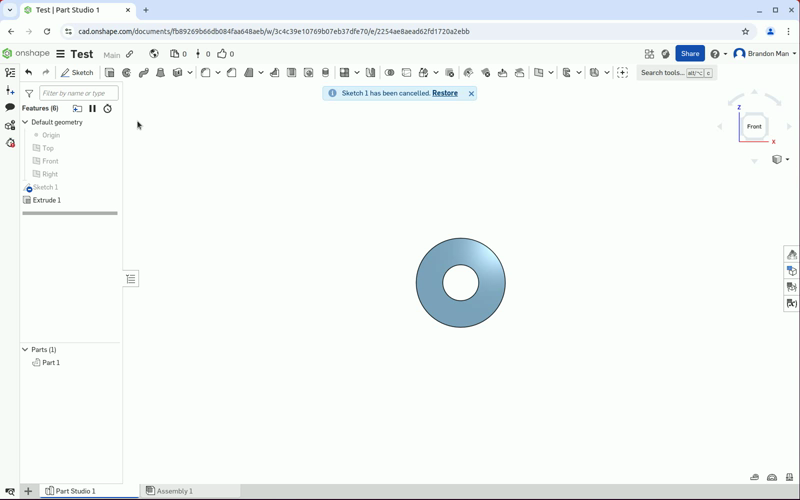
mouse_move(73, 189)
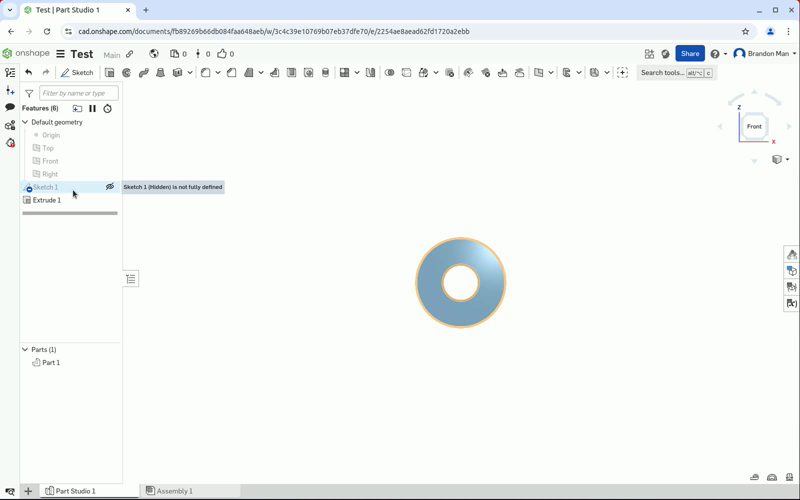
click(73, 189)
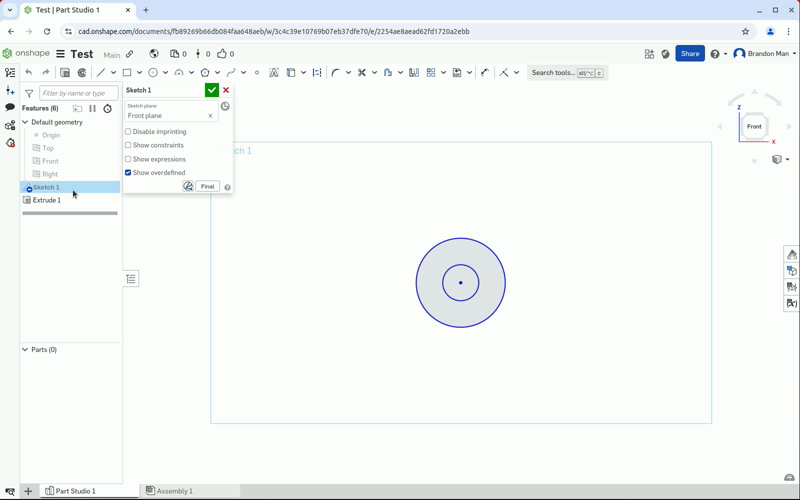
mouse_move(229, 92)
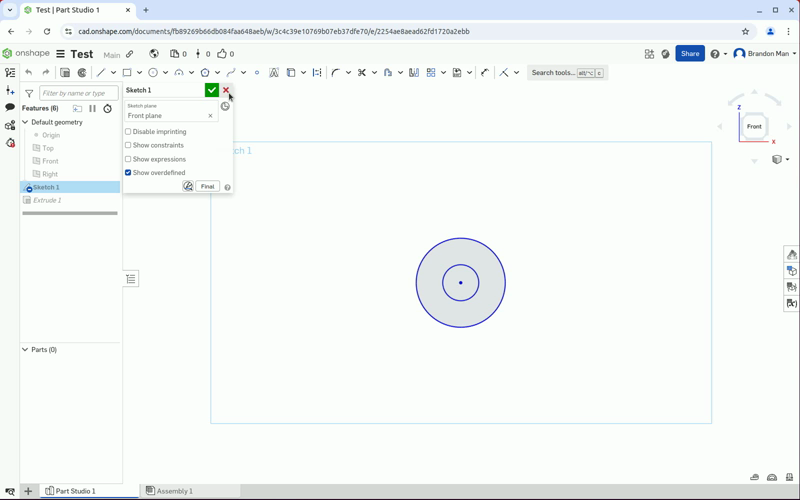
click(229, 92)
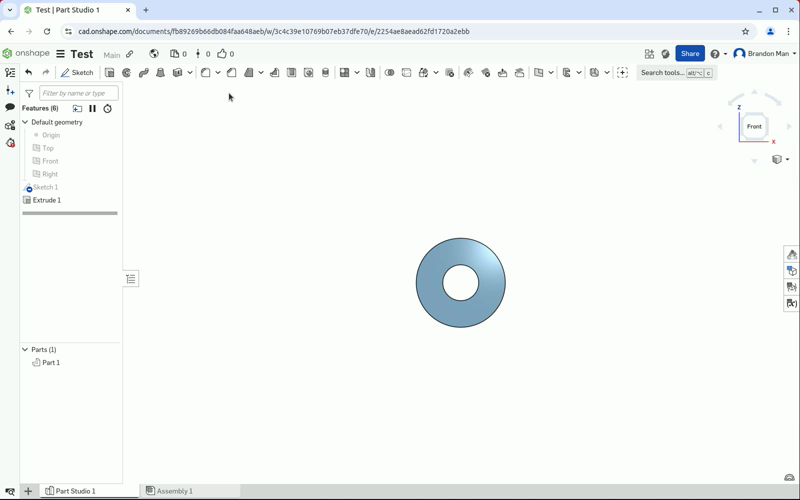
mouse_move(541, 75)
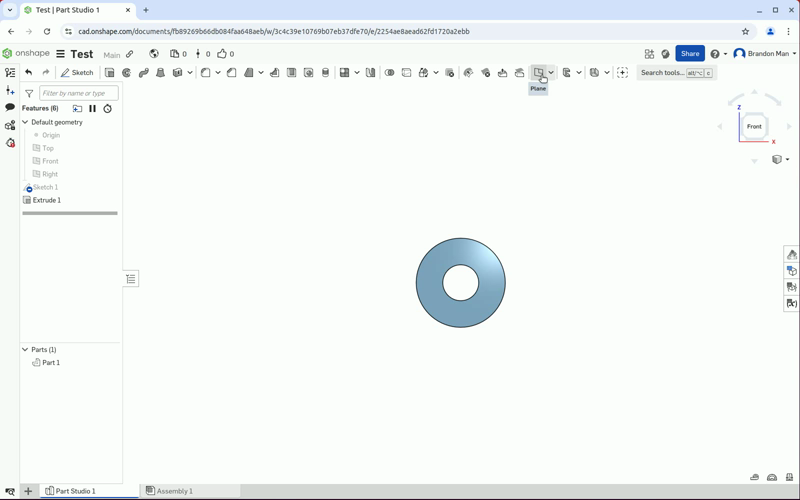
click(541, 75)
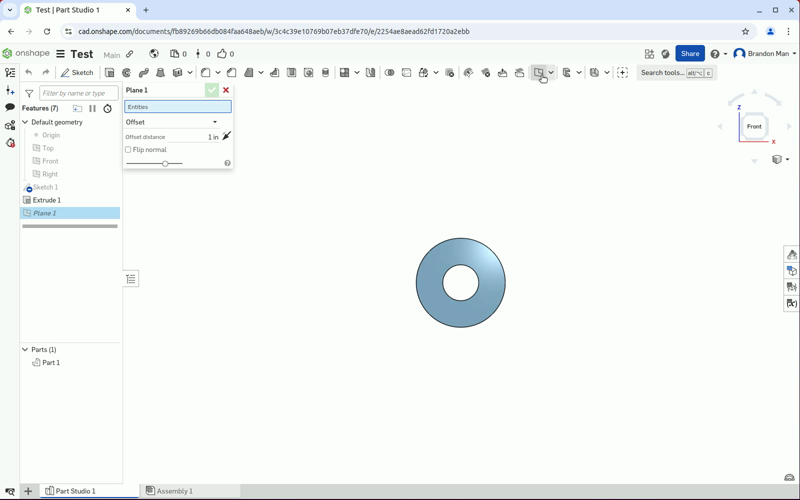
mouse_move(73, 163)
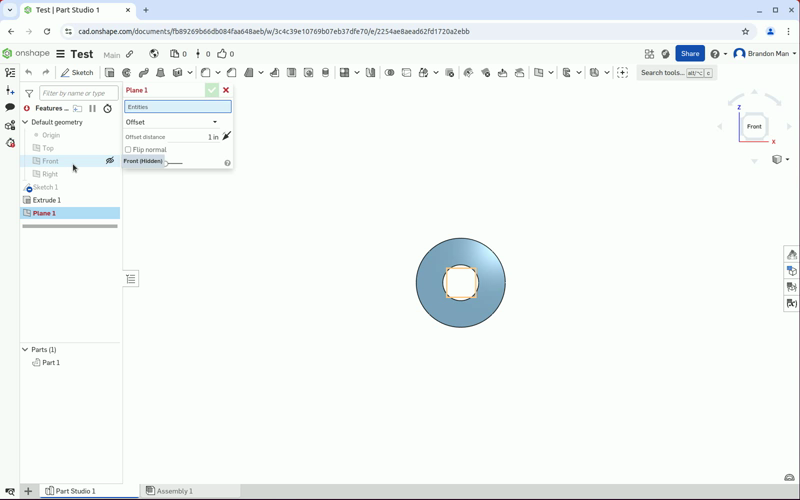
click(73, 163)
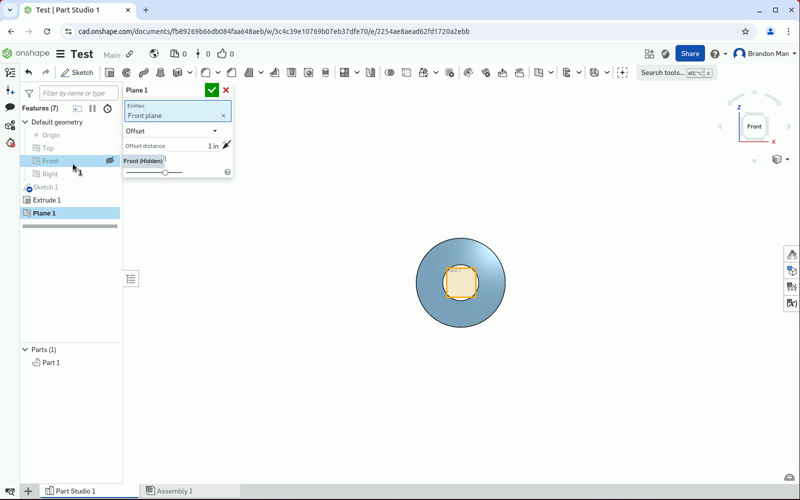
key(tab, 2)
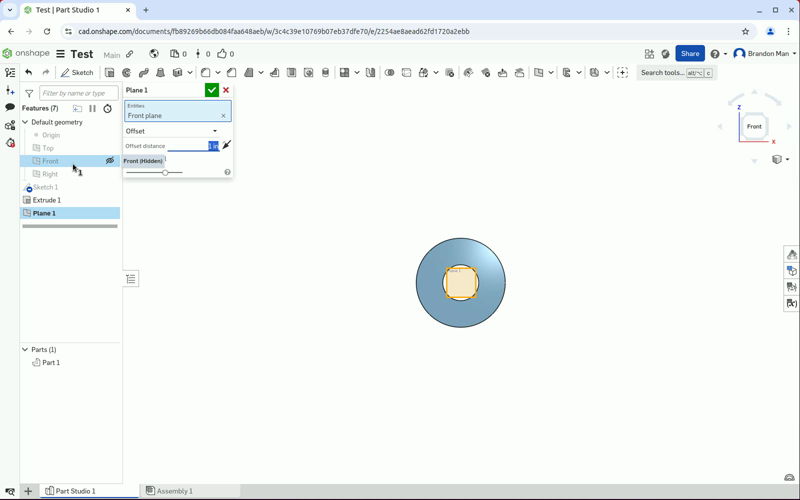
text(3.605)
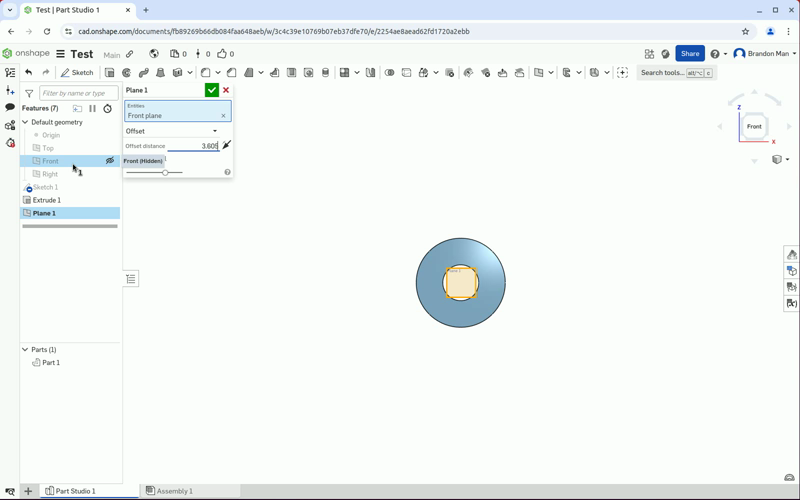
key(enter, 2)
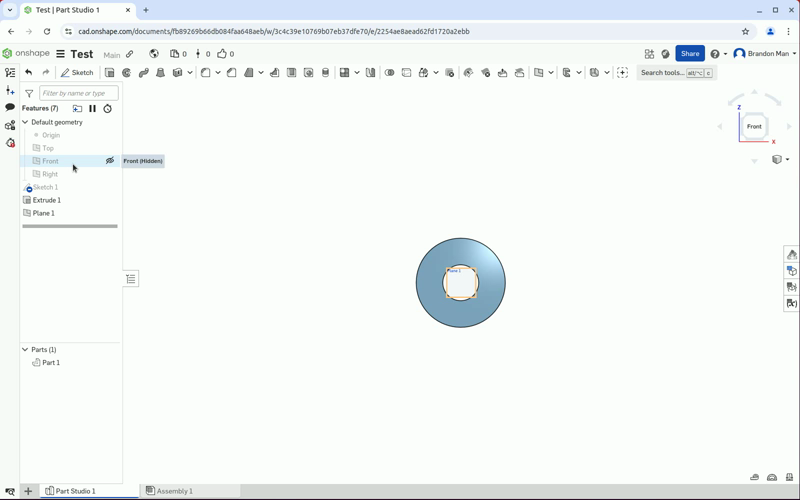
key(shift+s)
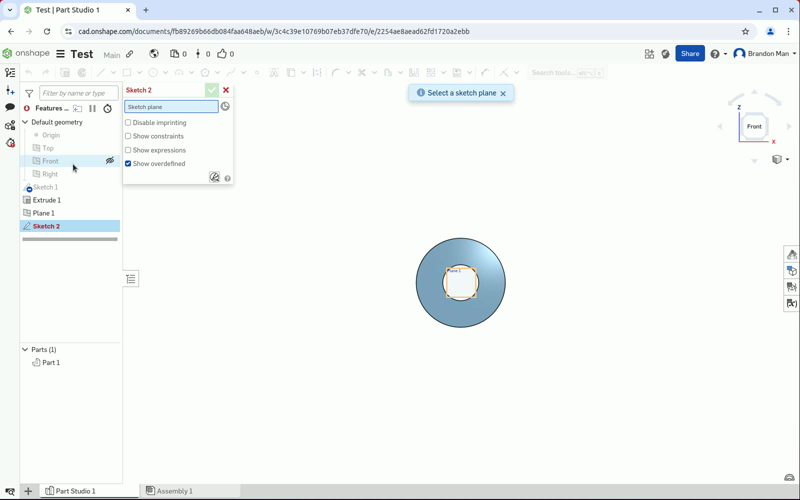
mouse_move(73, 215)
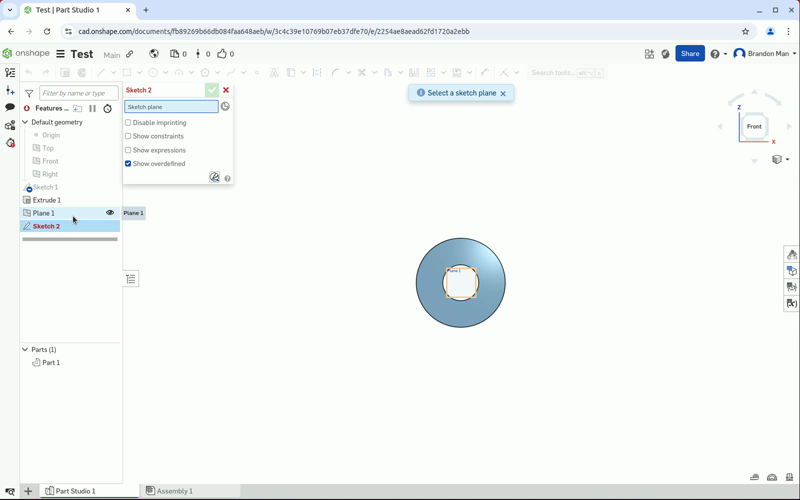
click(73, 215)
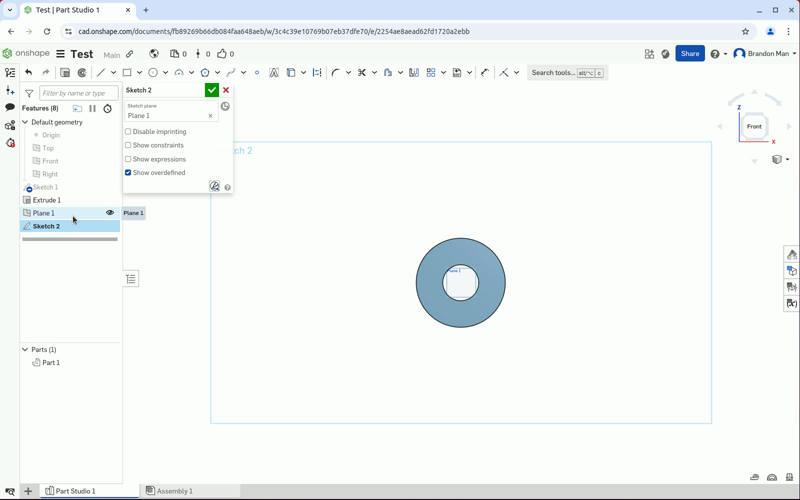
mouse_move(73, 352)
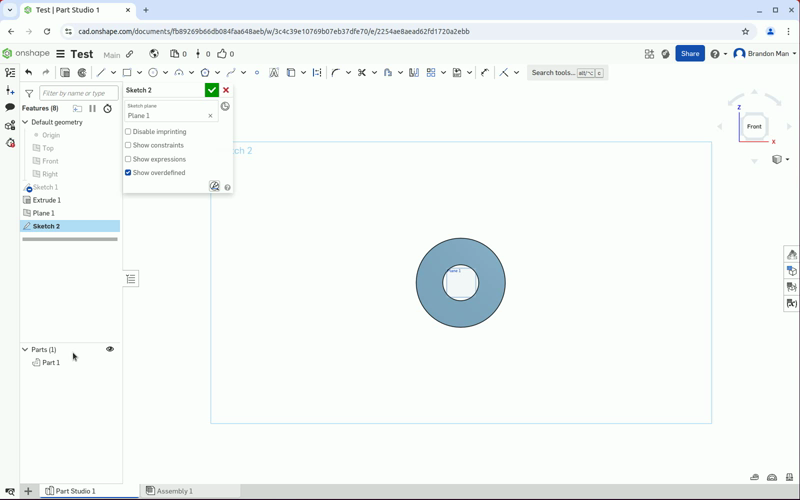
key(y)
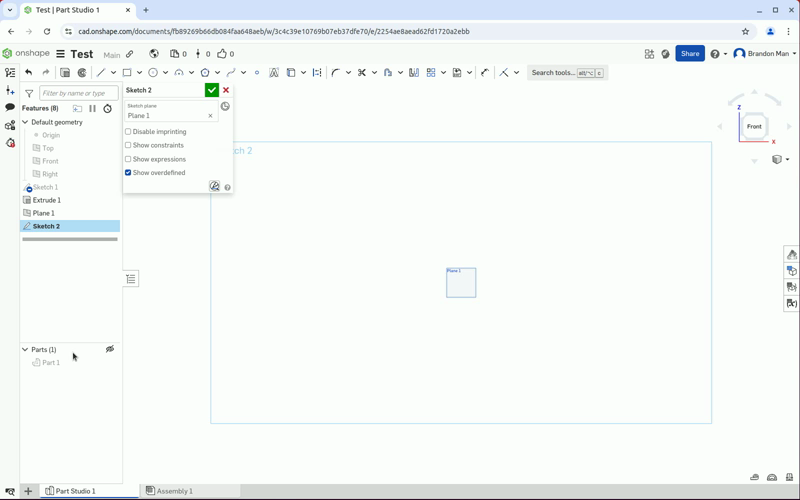
key(c)
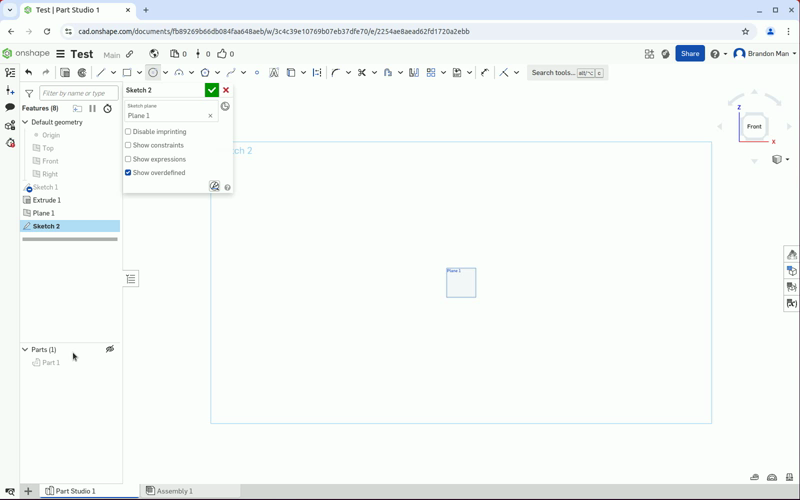
key_down(shift)
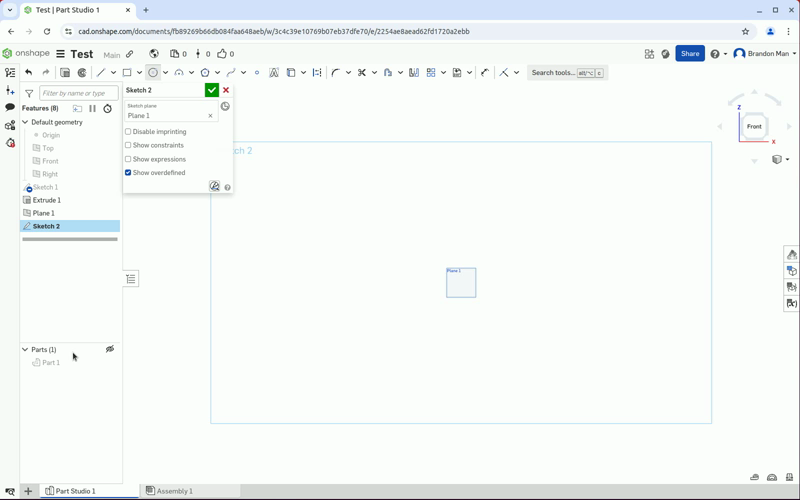
mouse_move(460, 282)
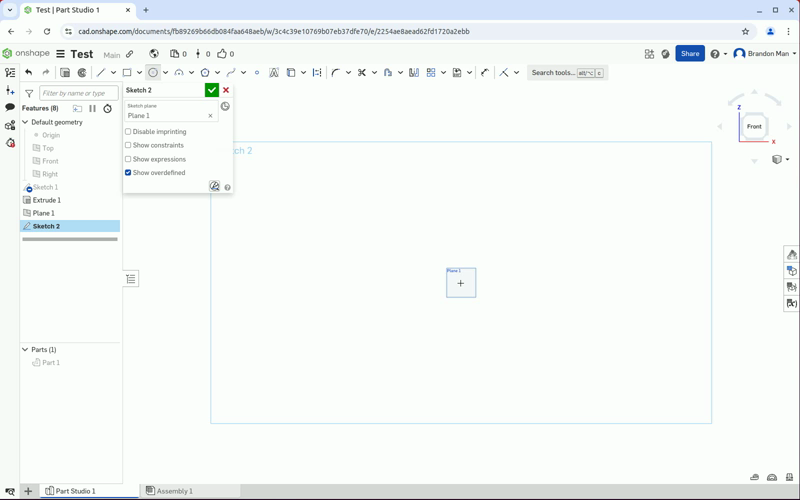
click(460, 282)
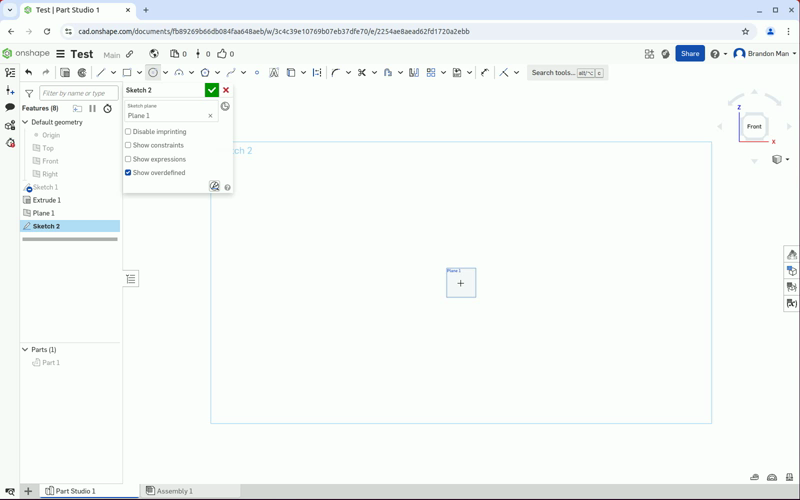
key_up(shift)
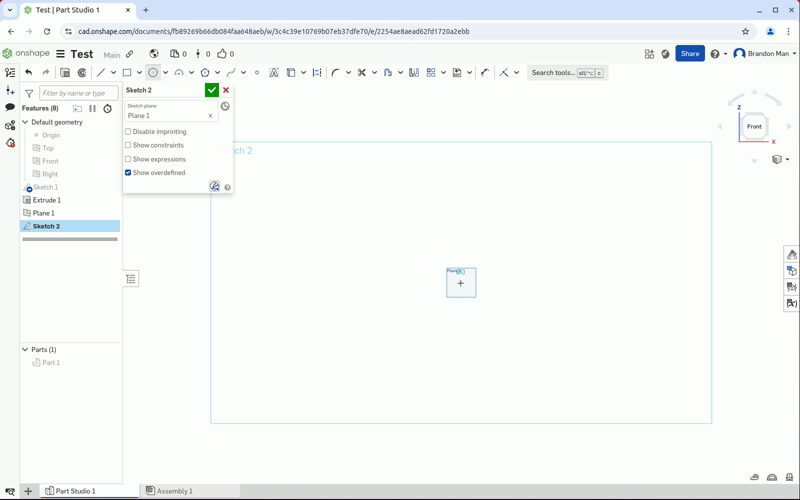
mouse_move(492, 282)
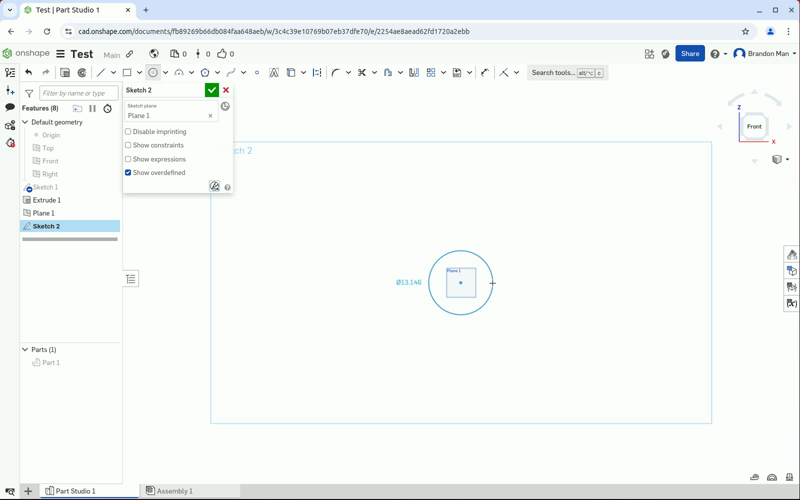
click(492, 282)
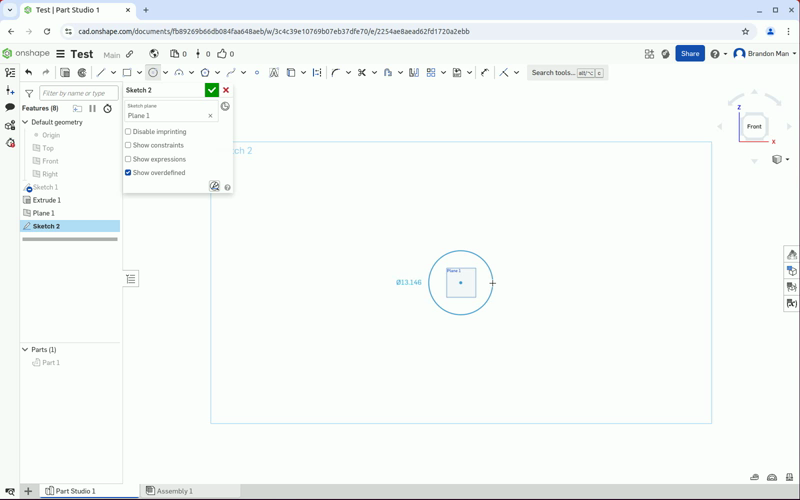
key(esc)
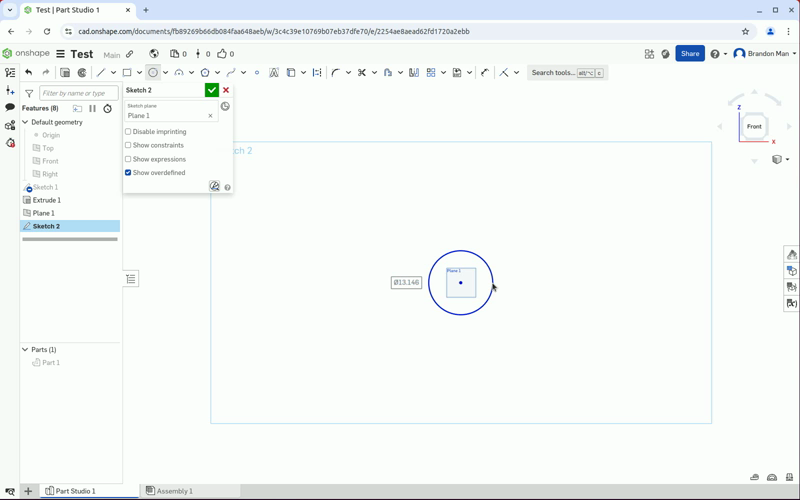
key(c)
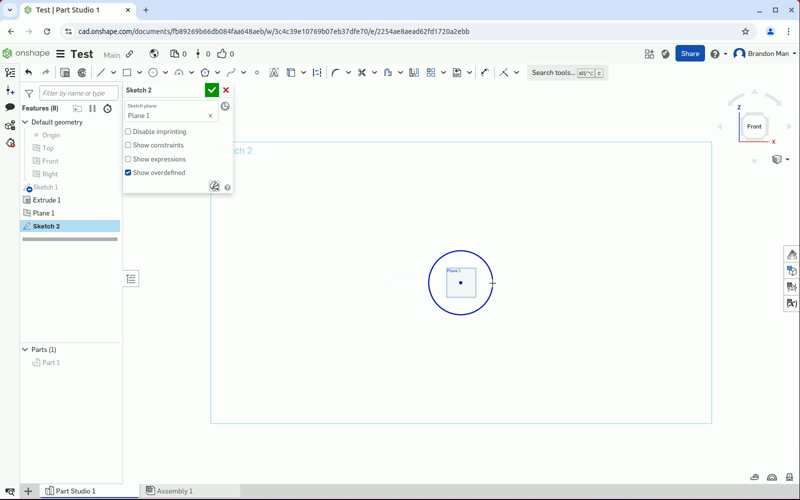
key_down(shift)
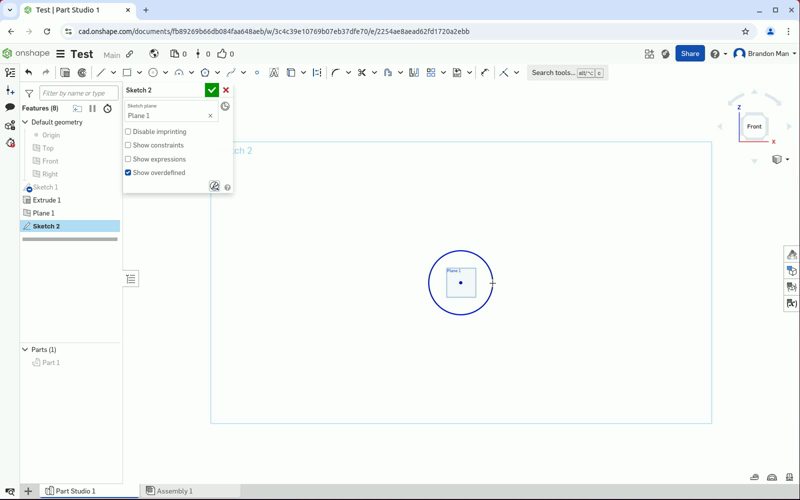
mouse_move(460, 282)
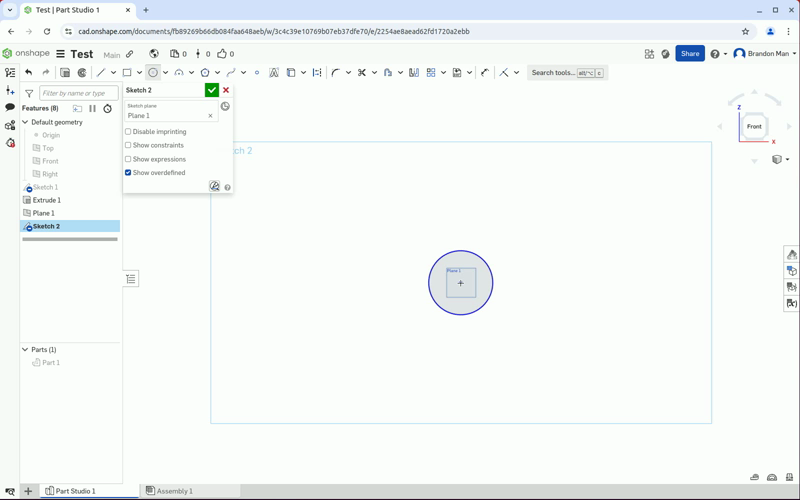
click(460, 282)
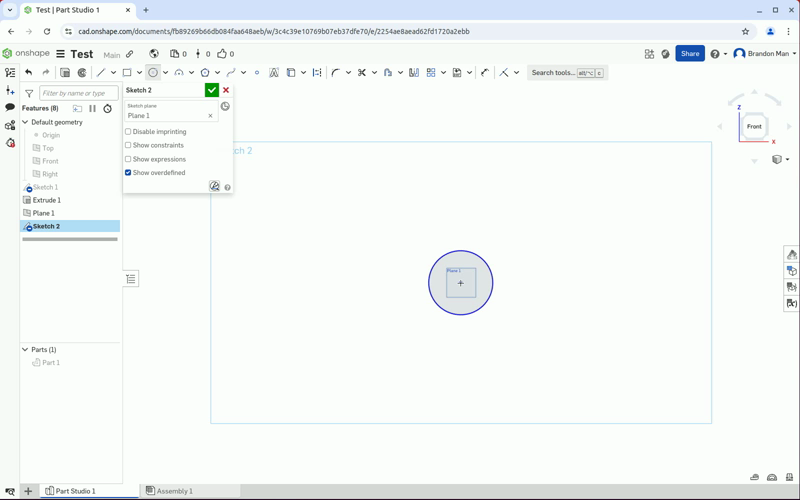
key_up(shift)
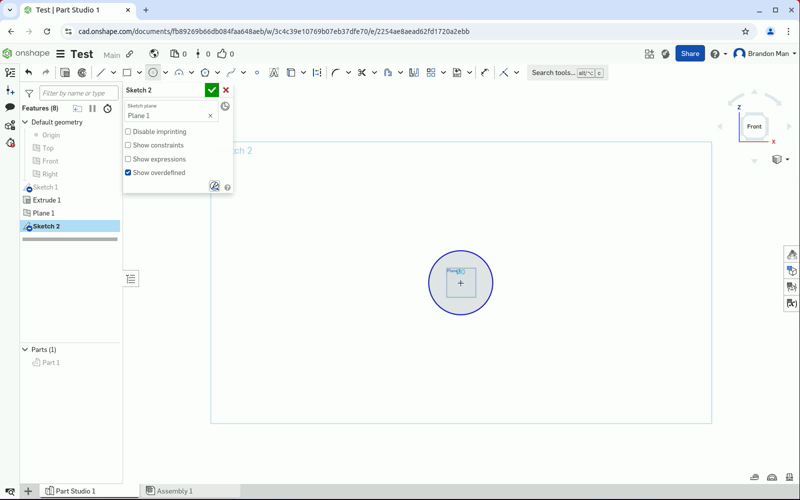
mouse_move(478, 282)
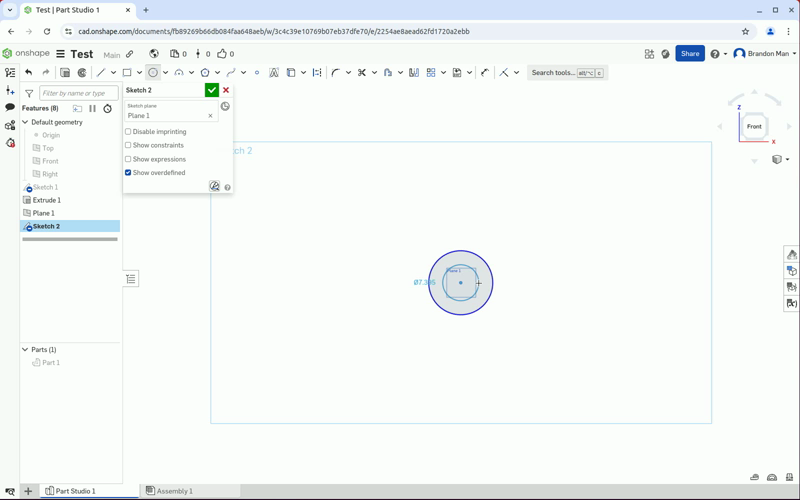
click(478, 282)
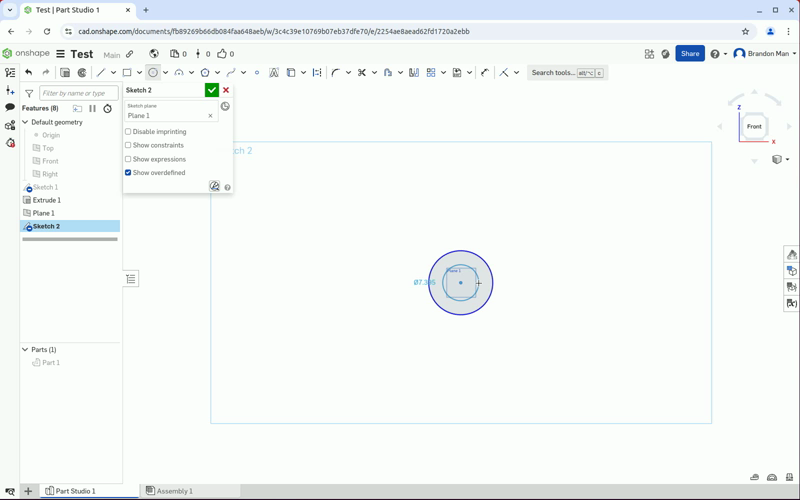
key(esc)
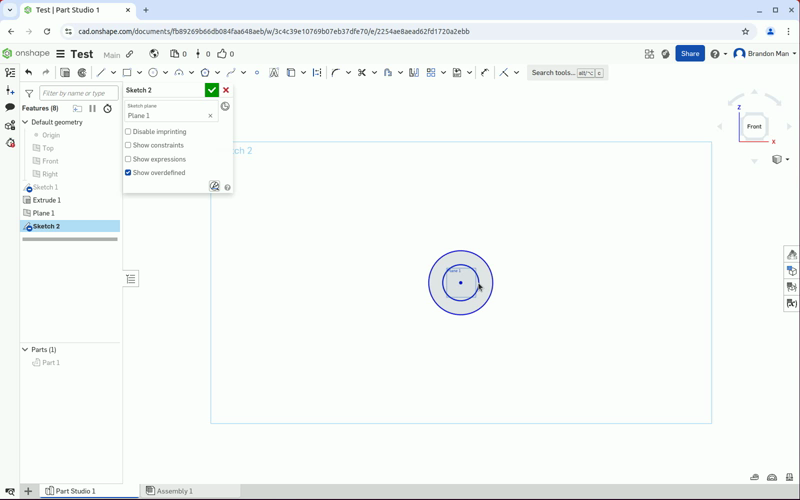
mouse_move(489, 277)
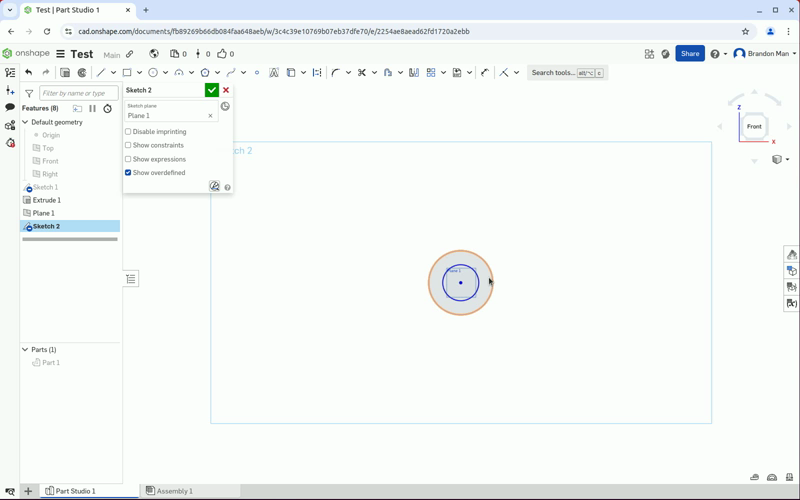
click(489, 277)
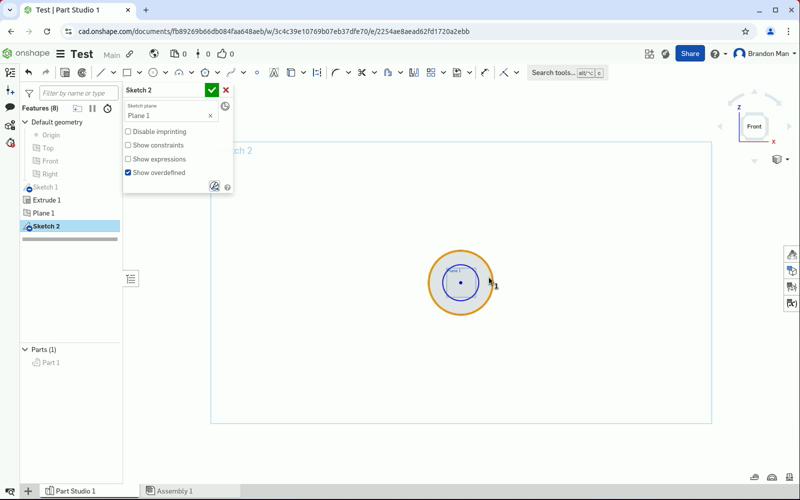
mouse_move(73, 352)
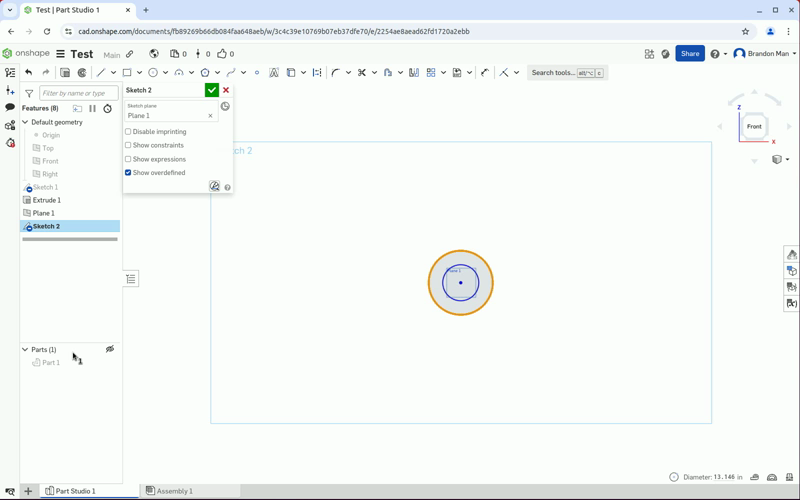
key(shift+y)
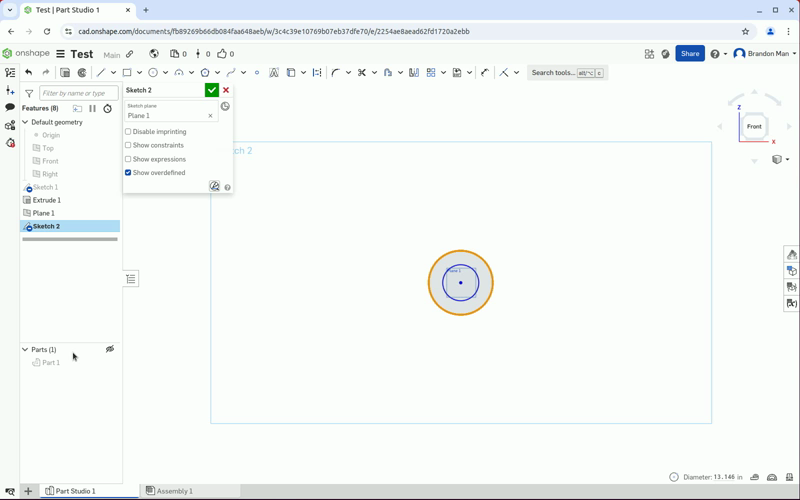
key(shift+e)
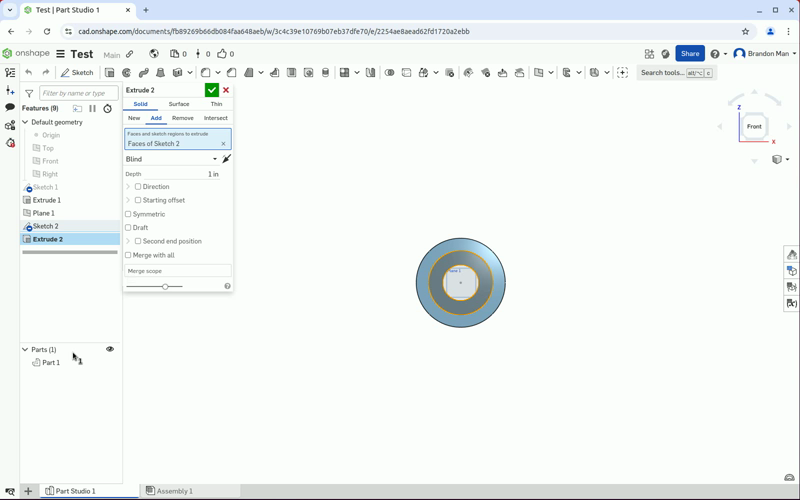
mouse_move(143, 106)
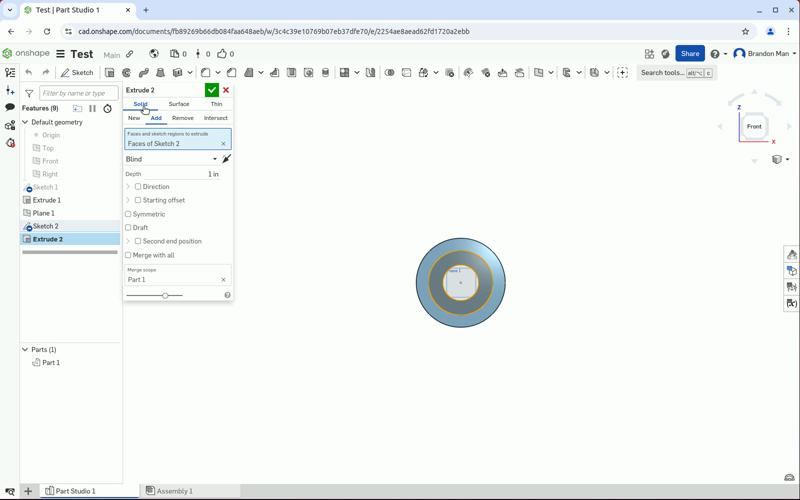
click(143, 106)
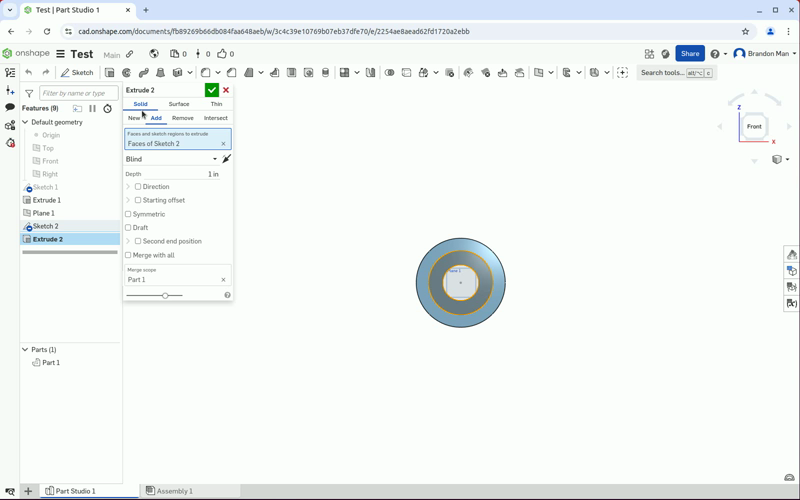
mouse_move(137, 120)
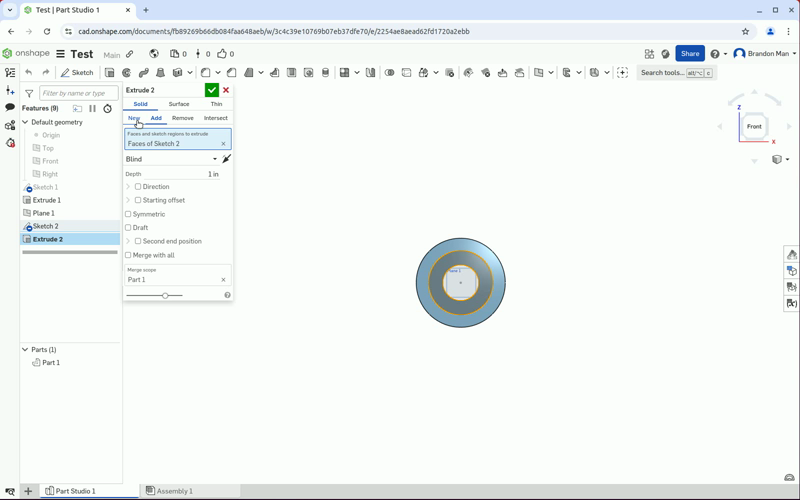
click(137, 120)
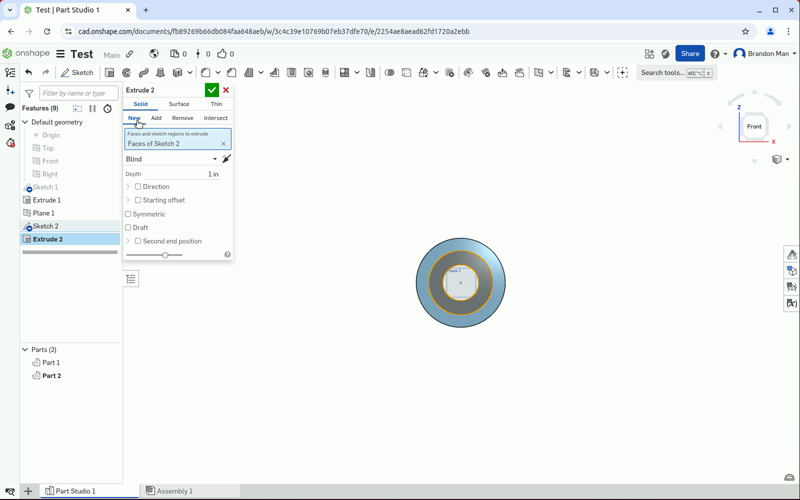
key(tab, 4)
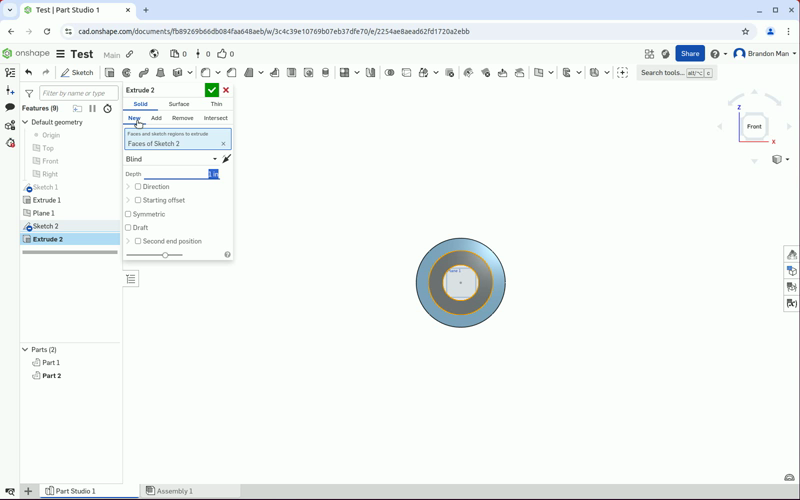
text(1.204)
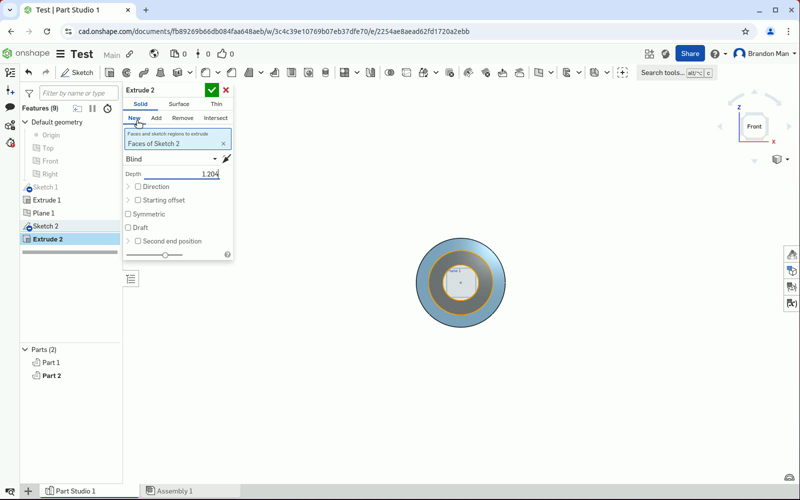
key(enter)
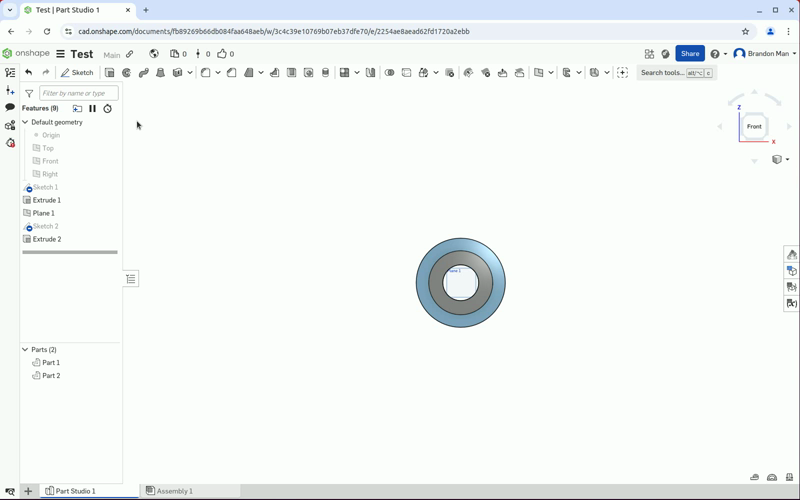
key(shift+h)
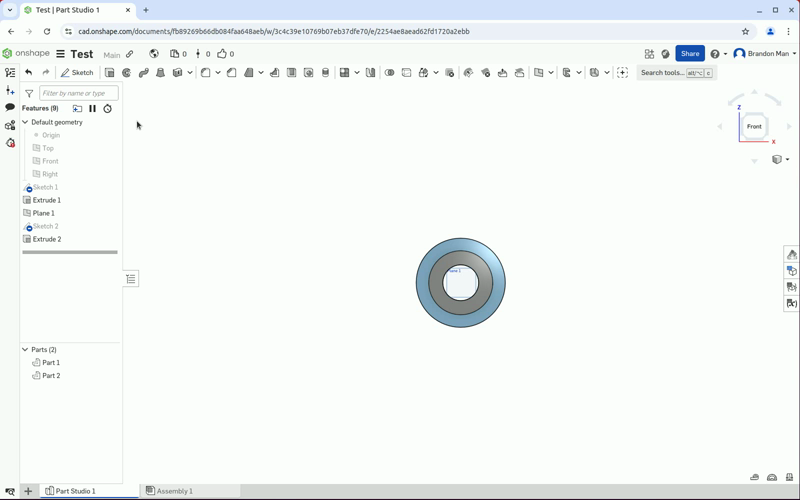
key(shift+h)
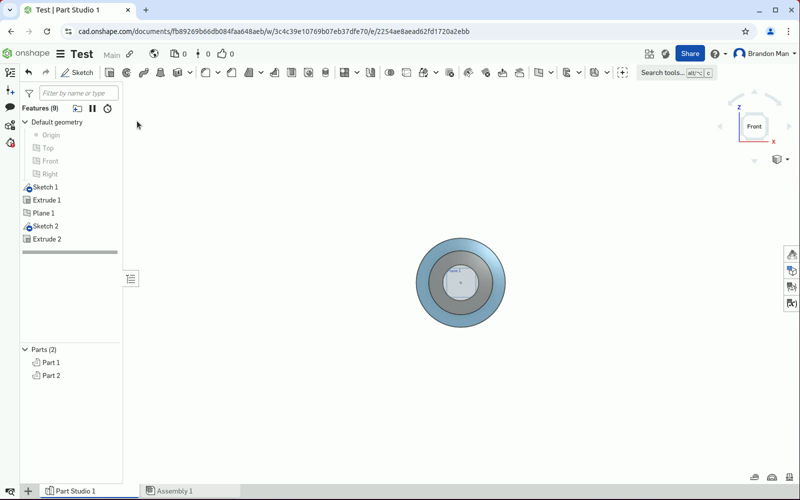
key(shift+7)
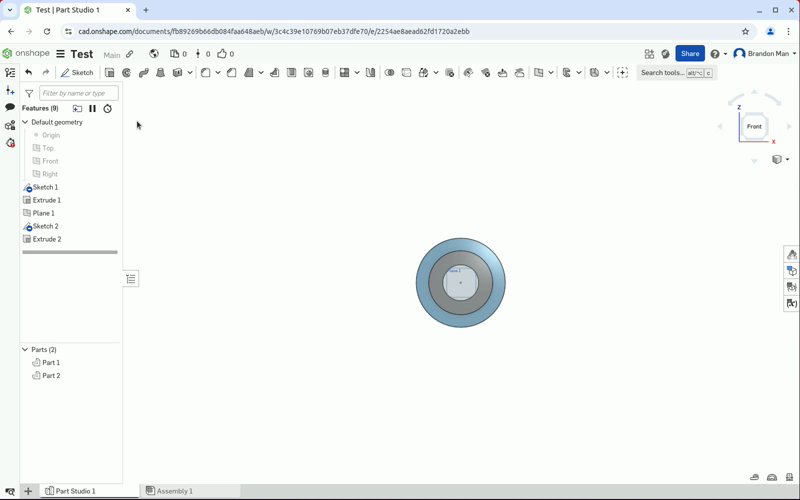
key(left, 2)
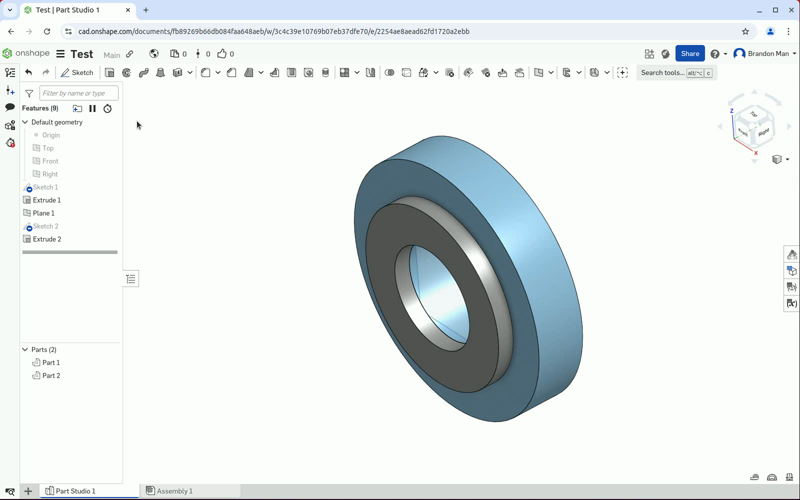
key(down, 2)
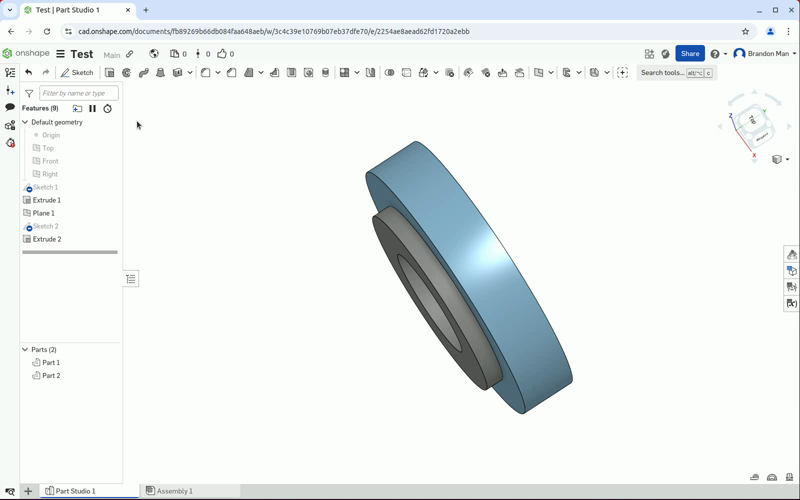
key(up, 2)
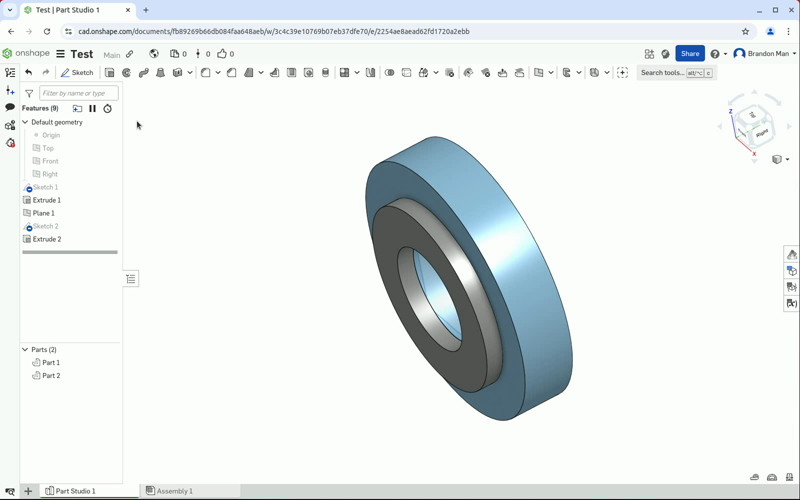
key(right, 2)
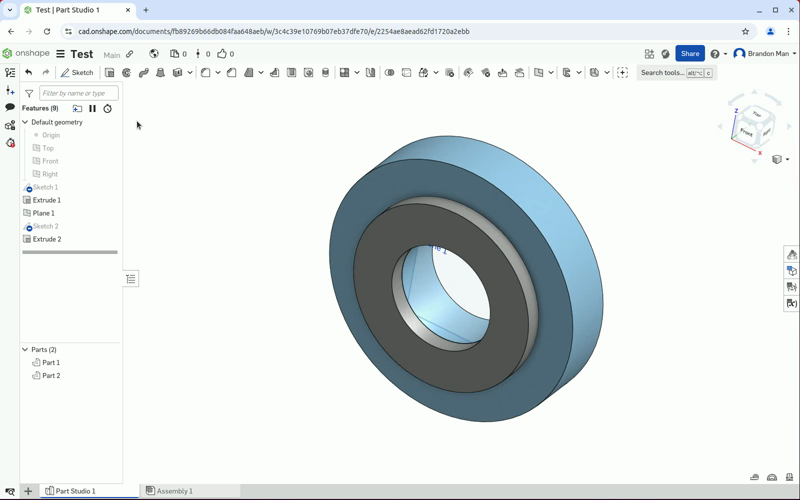
mouse_move(73, 189)
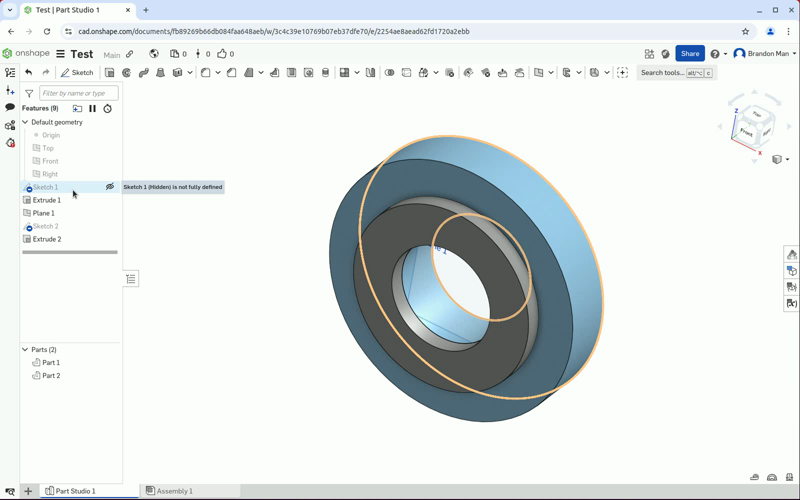
click(73, 189)